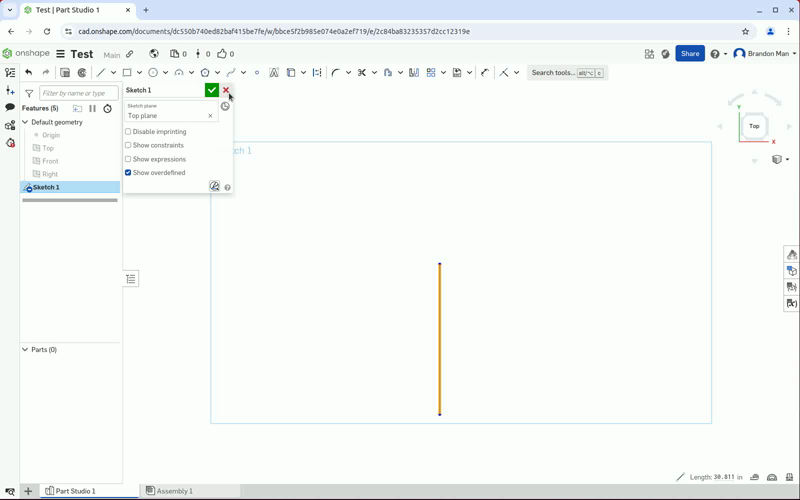
key(shift+h)
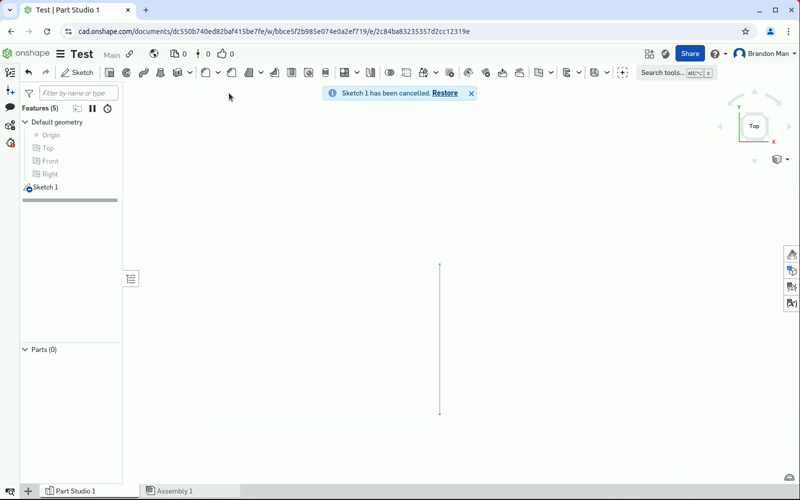
key(shift+s)
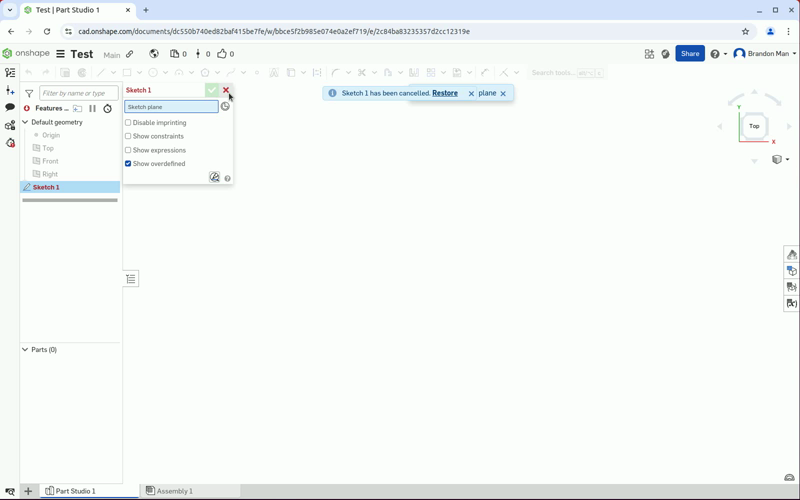
mouse_move(73, 150)
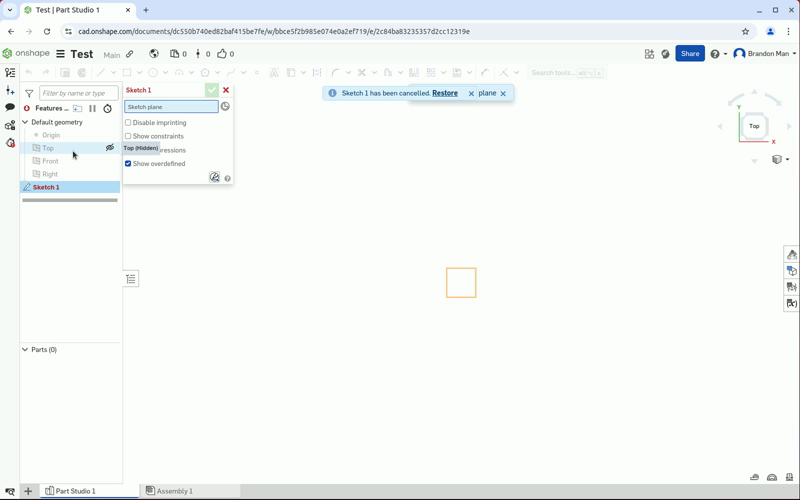
click(73, 150)
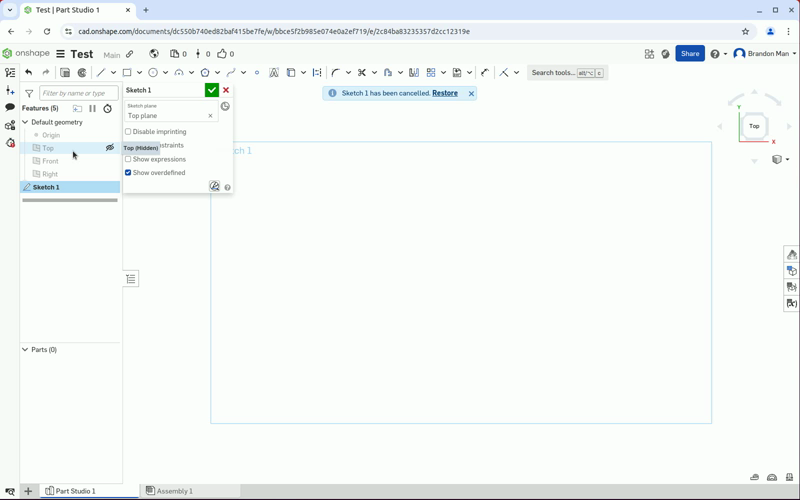
mouse_move(73, 352)
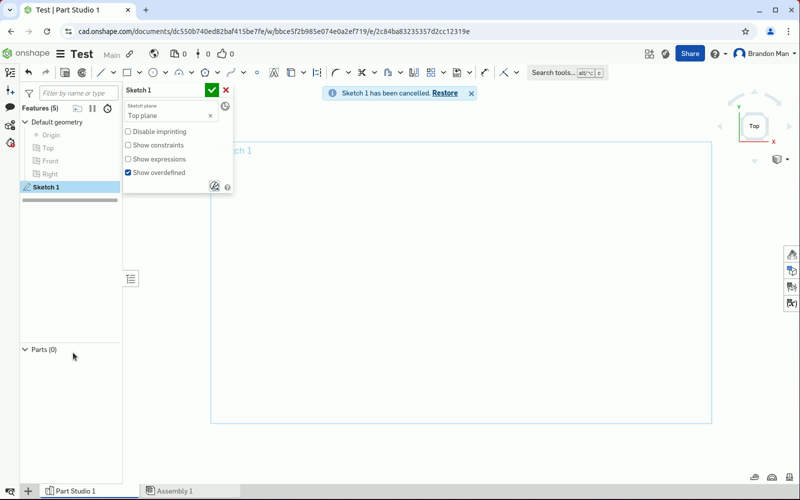
key(y)
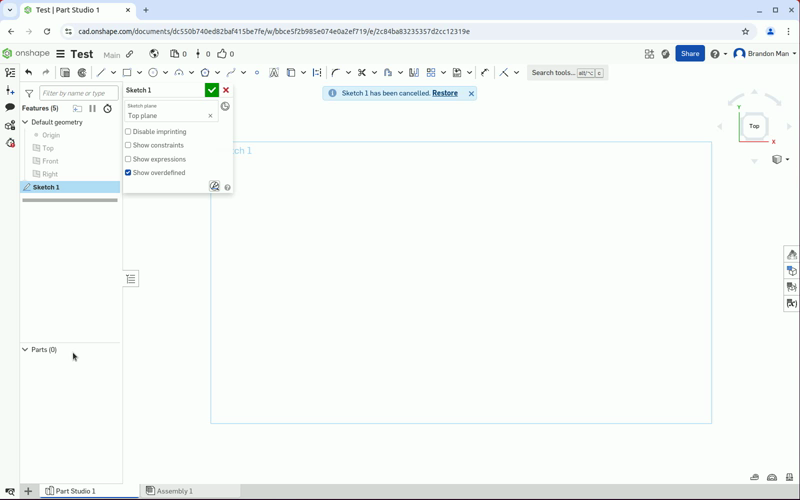
key(c)
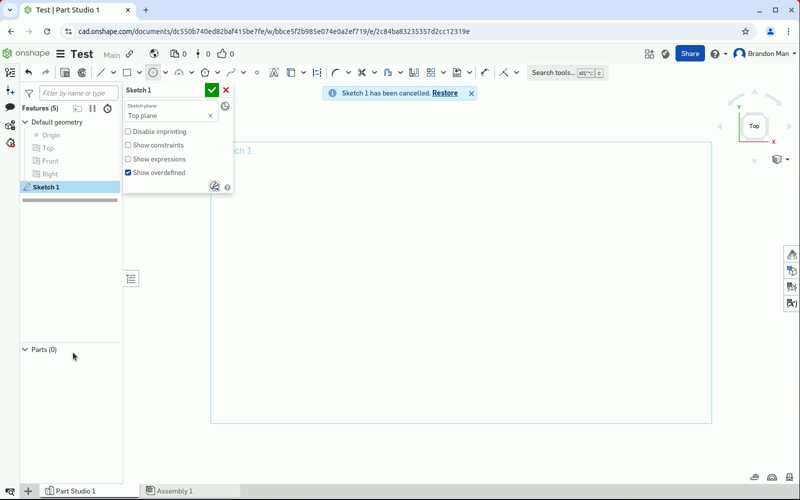
key_down(shift)
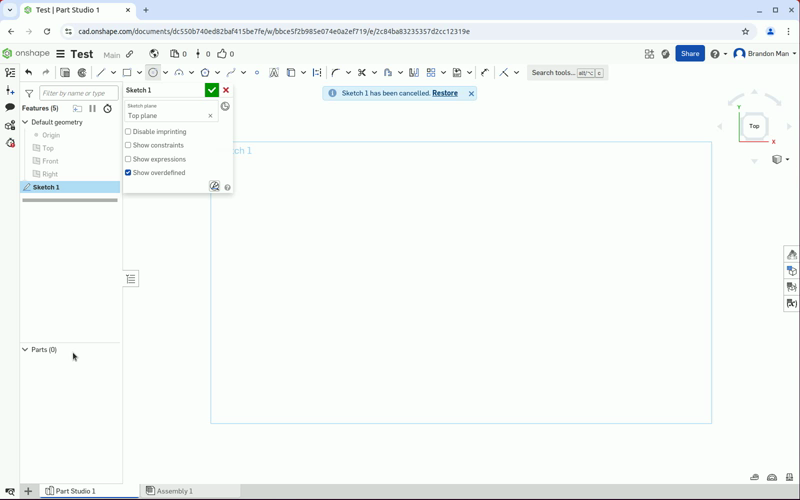
mouse_move(461, 282)
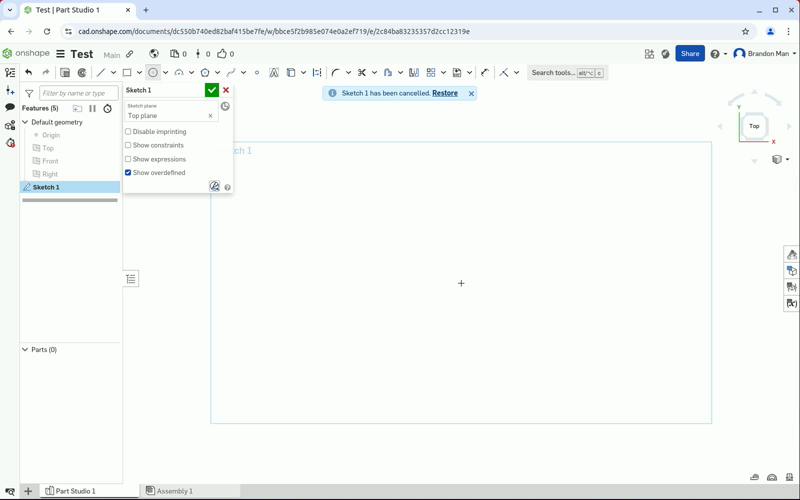
click(461, 282)
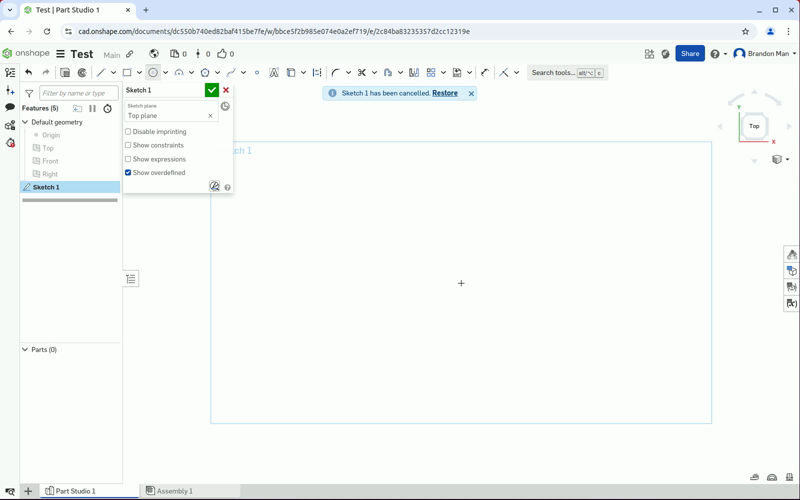
key_up(shift)
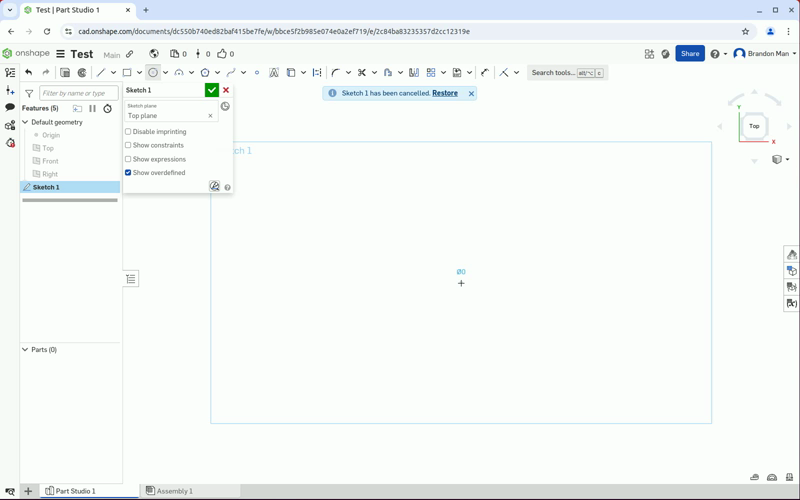
mouse_move(482, 282)
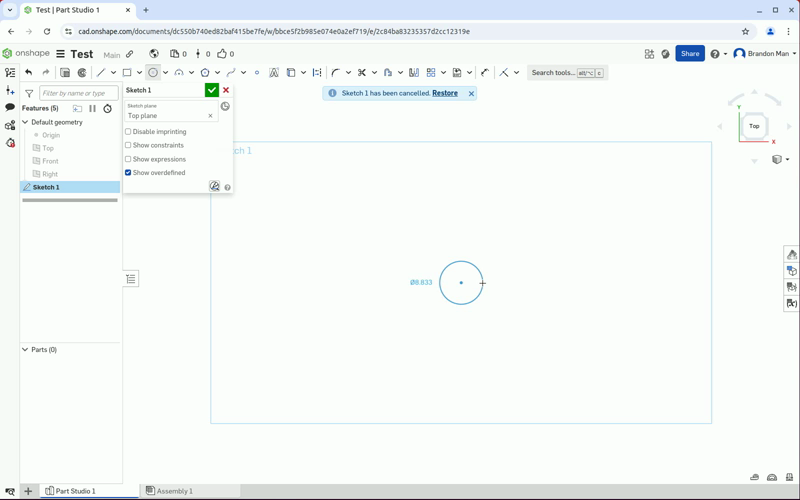
click(482, 282)
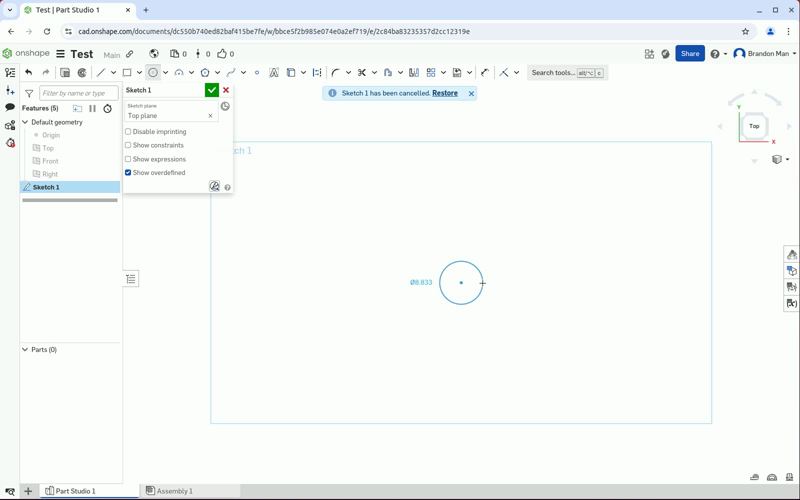
key(esc)
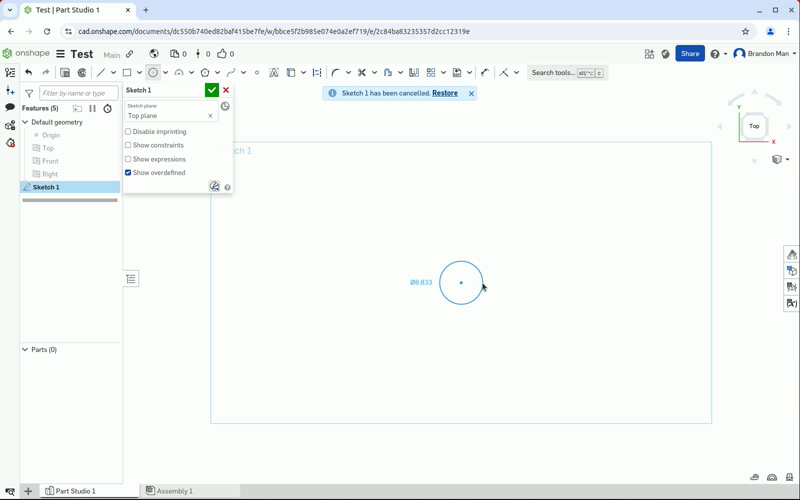
key(c)
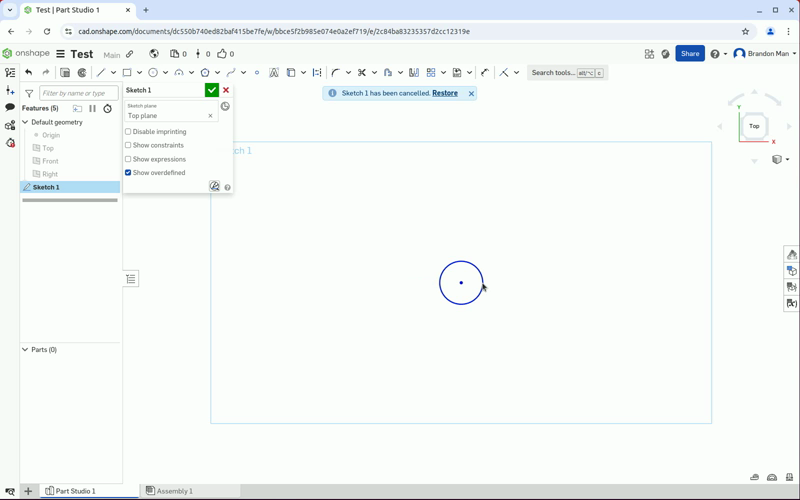
key_down(shift)
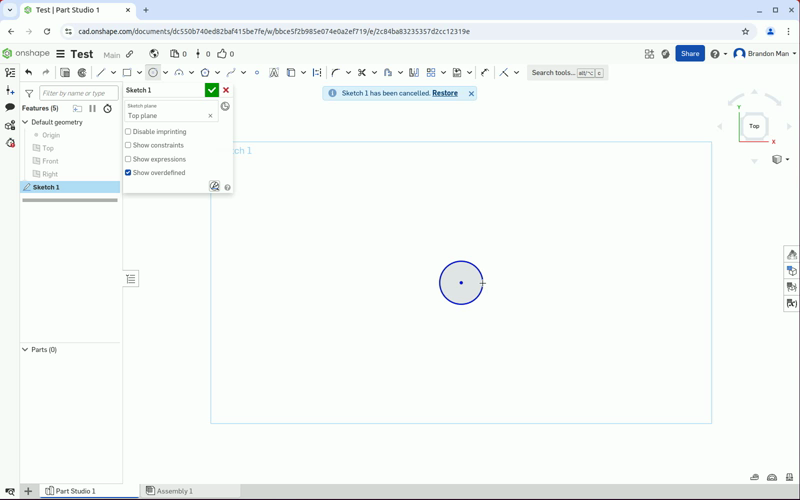
mouse_move(461, 282)
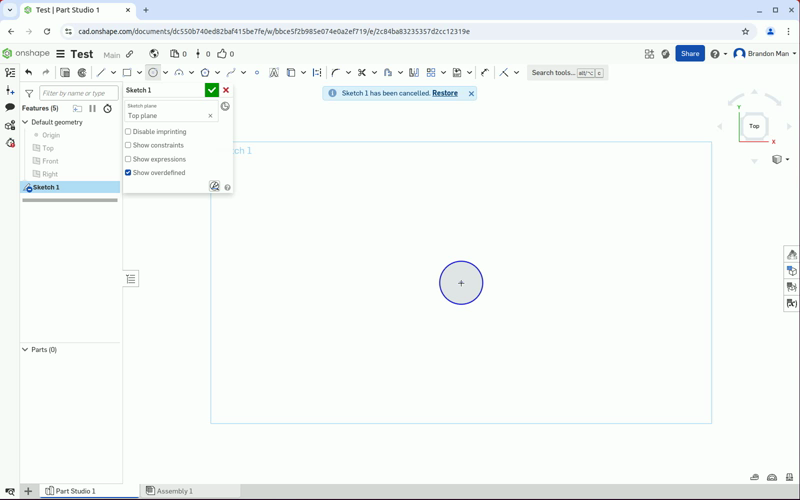
click(461, 282)
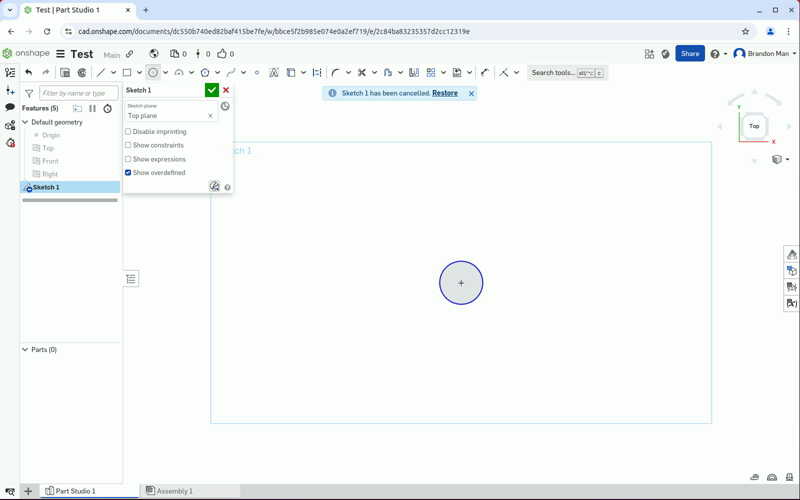
key_up(shift)
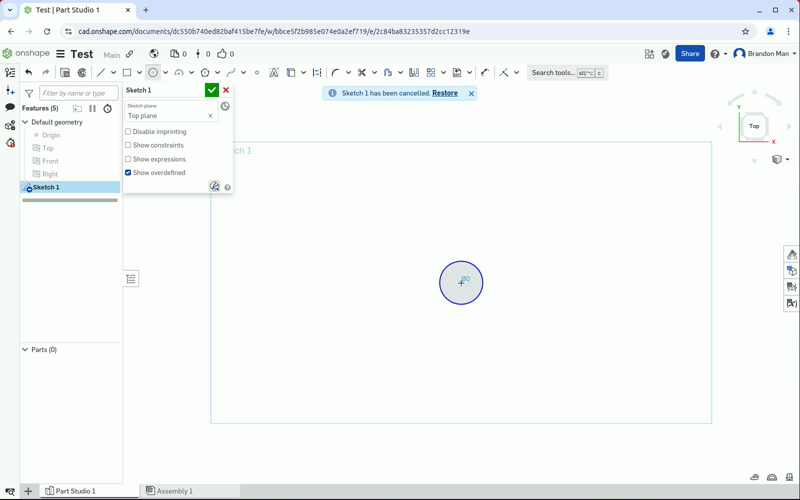
mouse_move(476, 282)
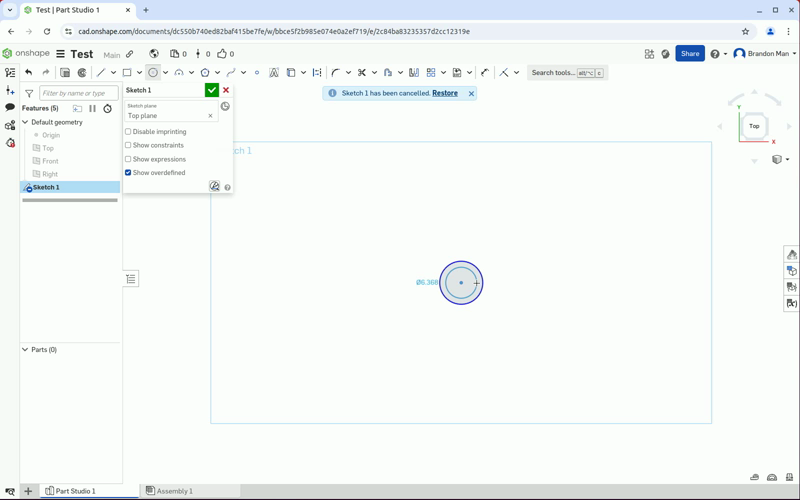
click(476, 282)
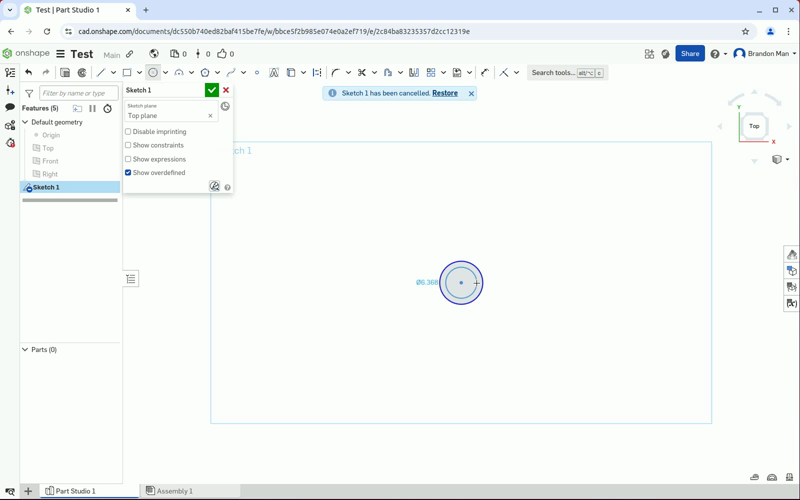
key(esc)
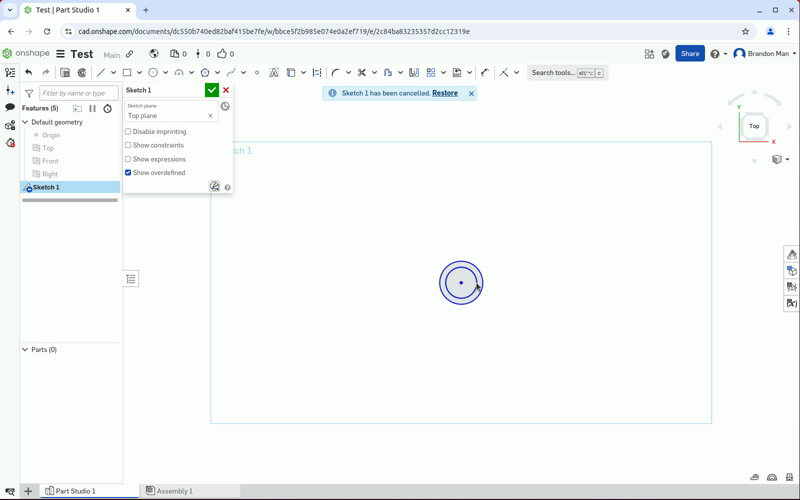
mouse_move(479, 288)
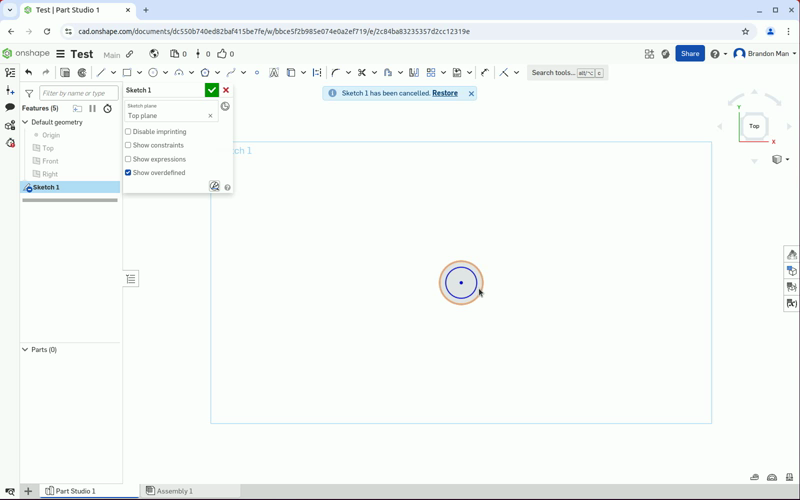
scroll(6)
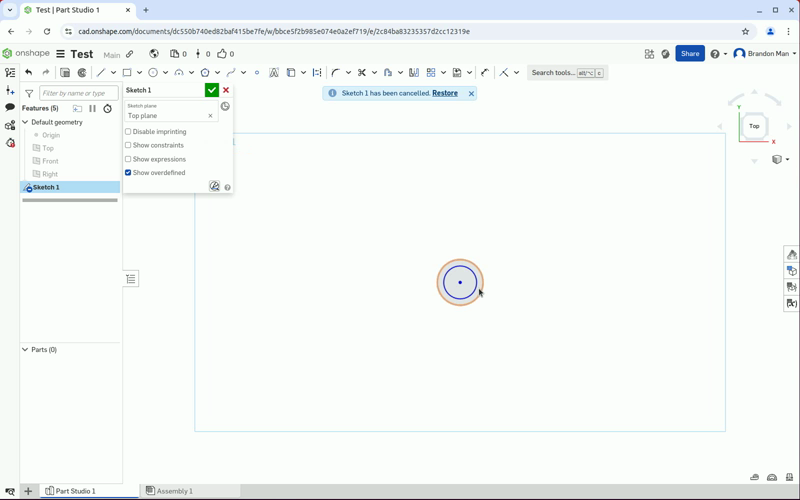
scroll(6)
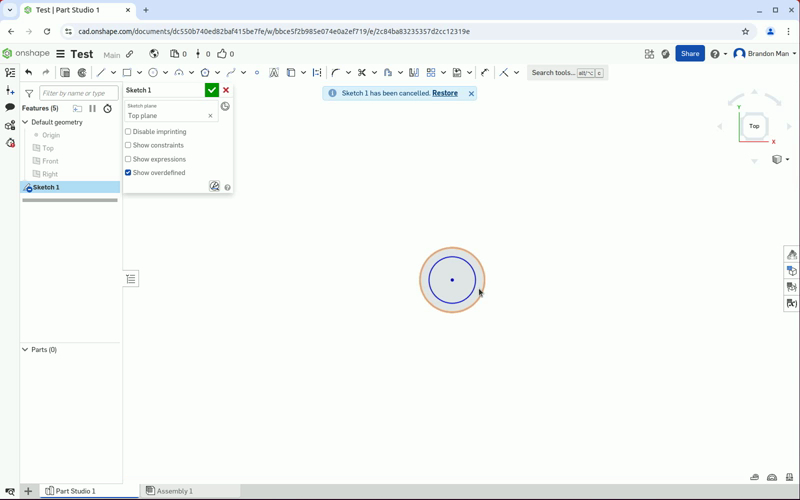
scroll(6)
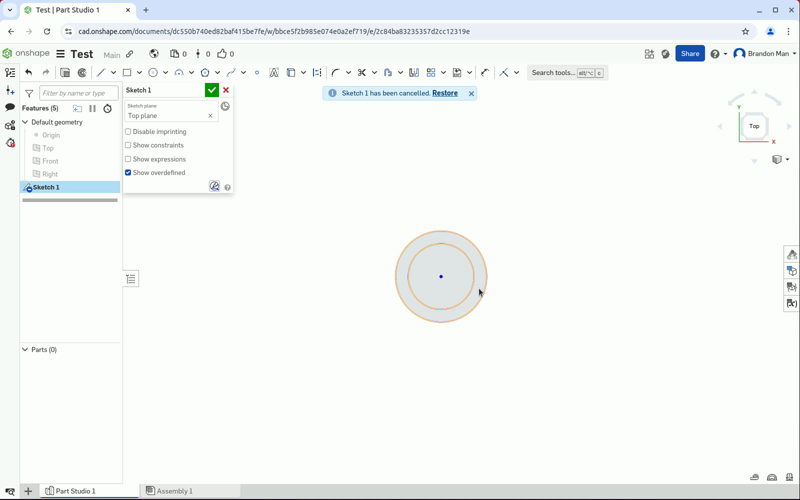
scroll(6)
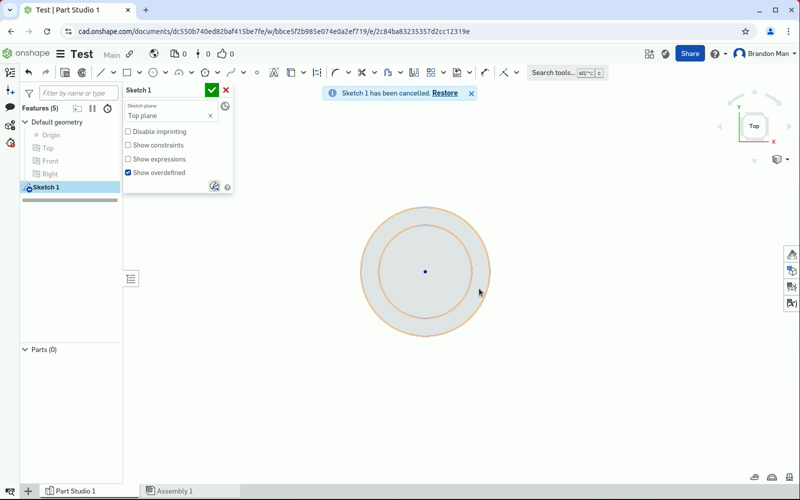
scroll(6)
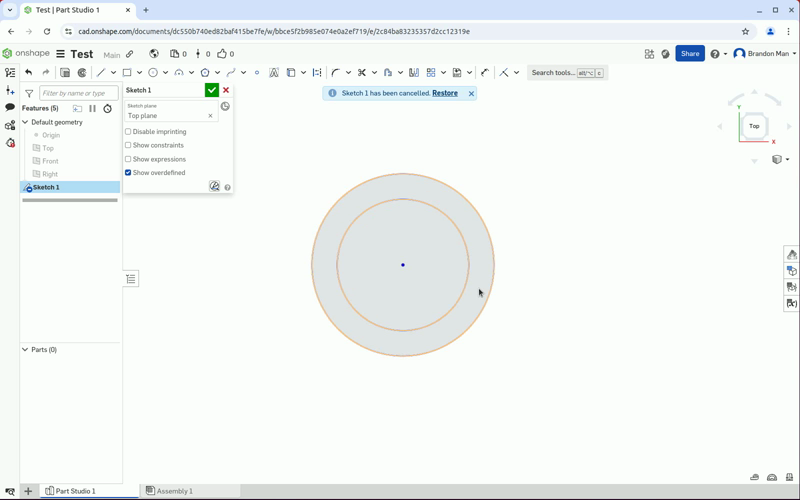
scroll(6)
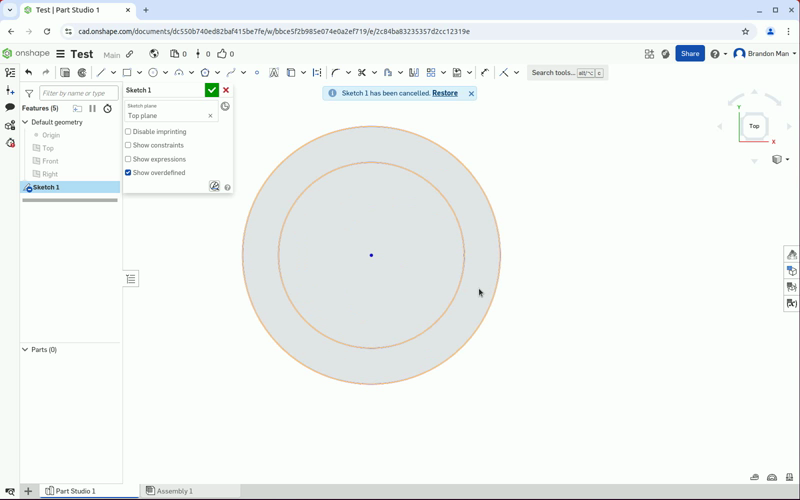
scroll(6)
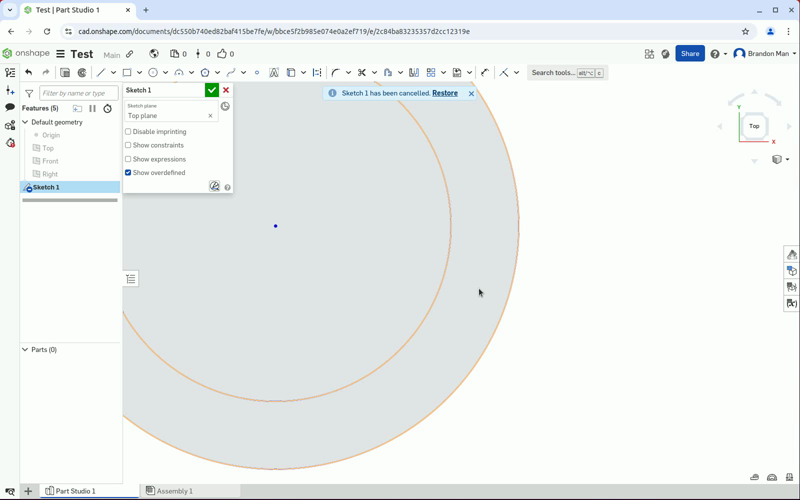
click(479, 288)
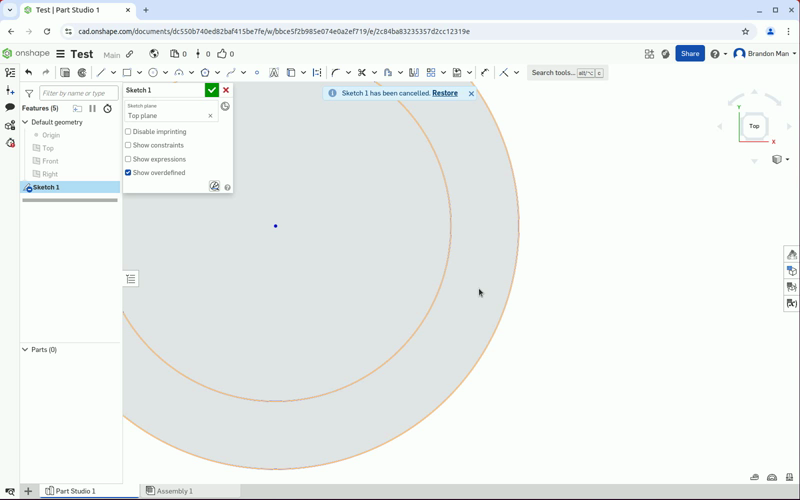
scroll(-6)
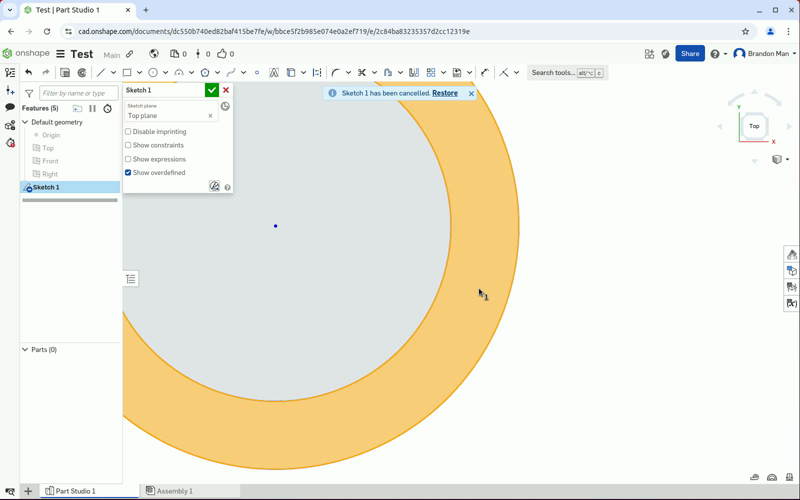
scroll(-6)
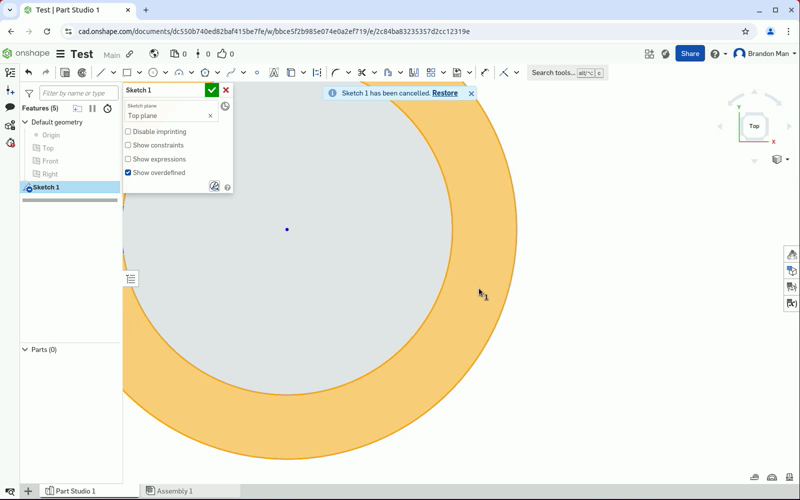
scroll(-6)
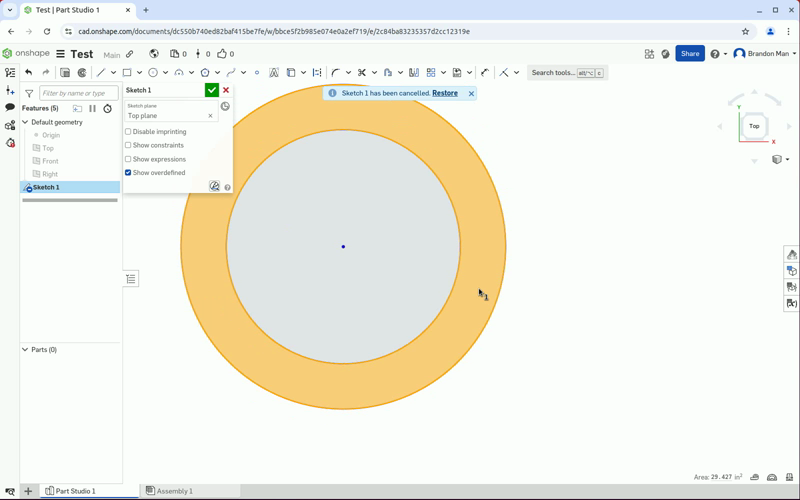
scroll(-6)
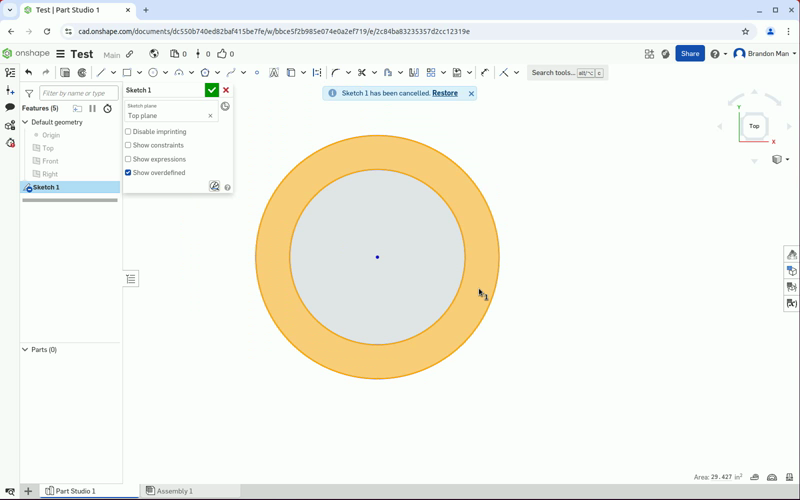
scroll(-6)
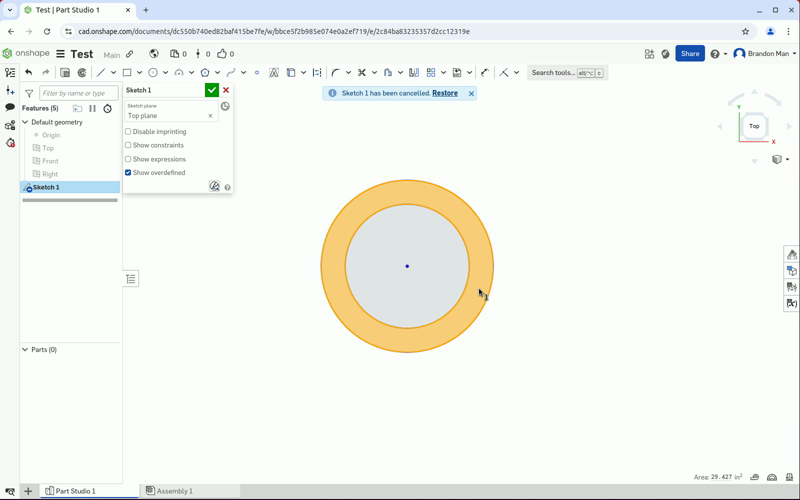
scroll(-6)
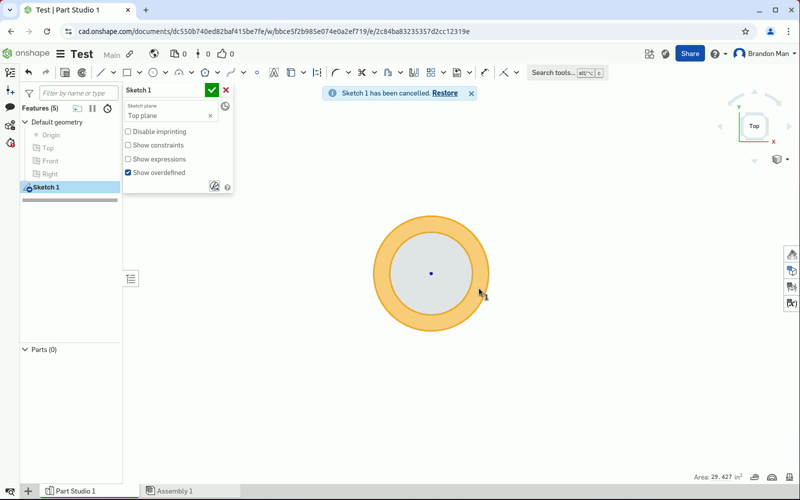
scroll(-6)
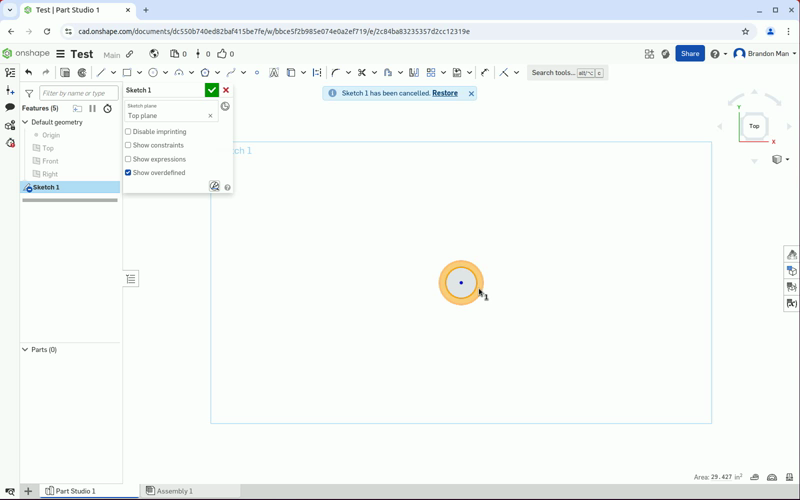
mouse_move(73, 352)
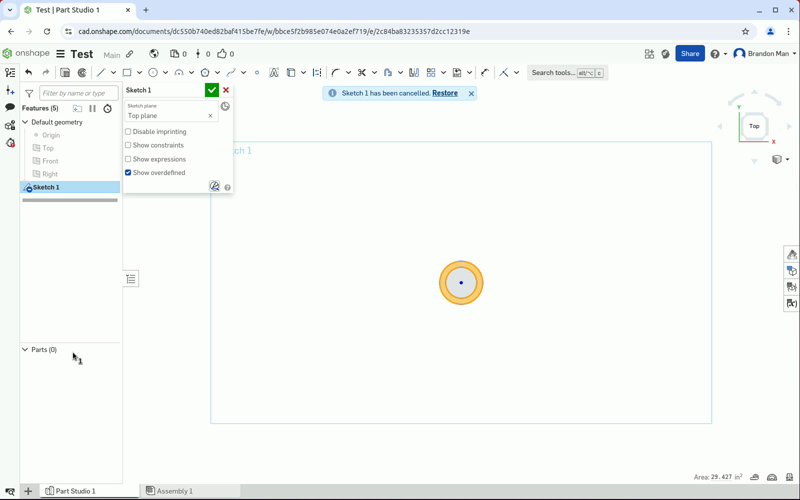
key(shift+y)
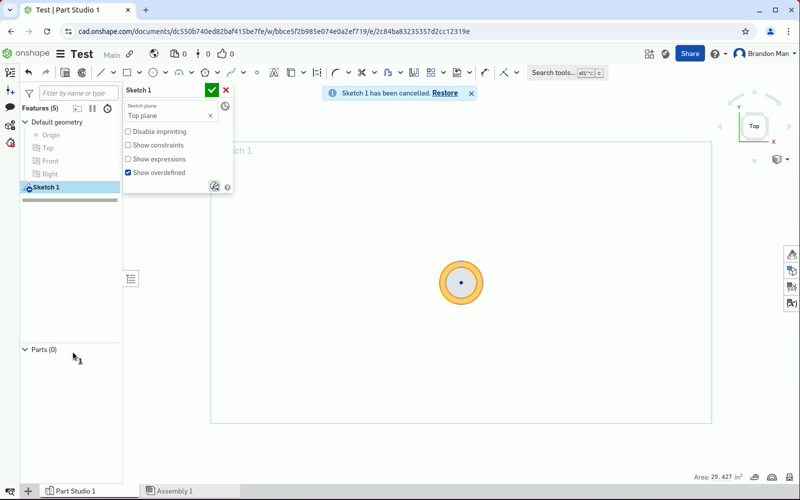
key(shift+e)
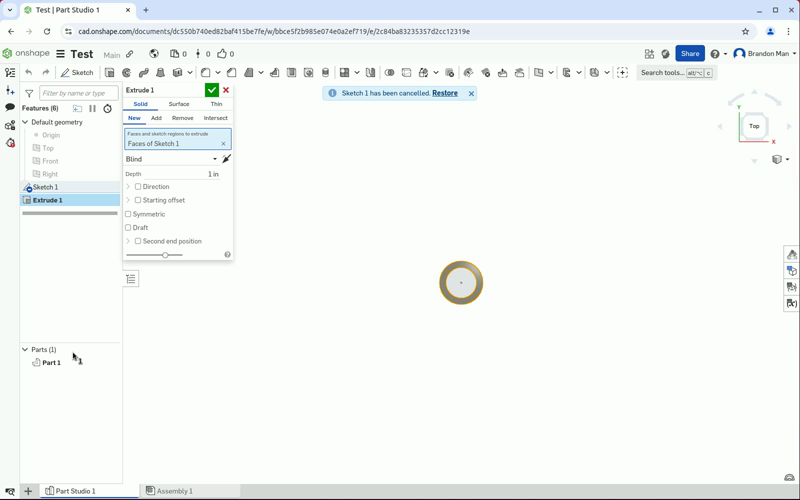
mouse_move(143, 106)
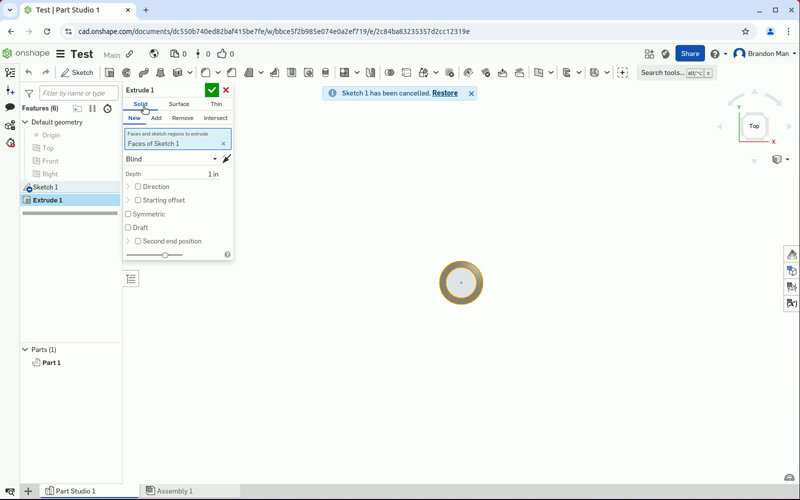
click(143, 106)
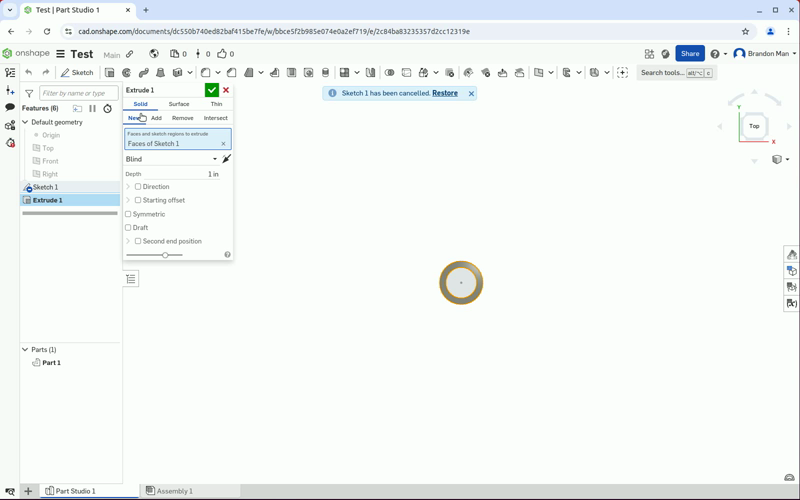
mouse_move(137, 120)
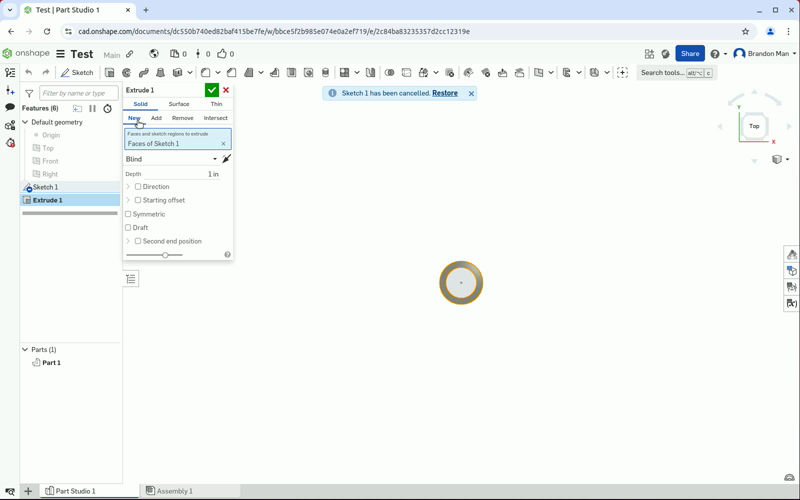
click(137, 120)
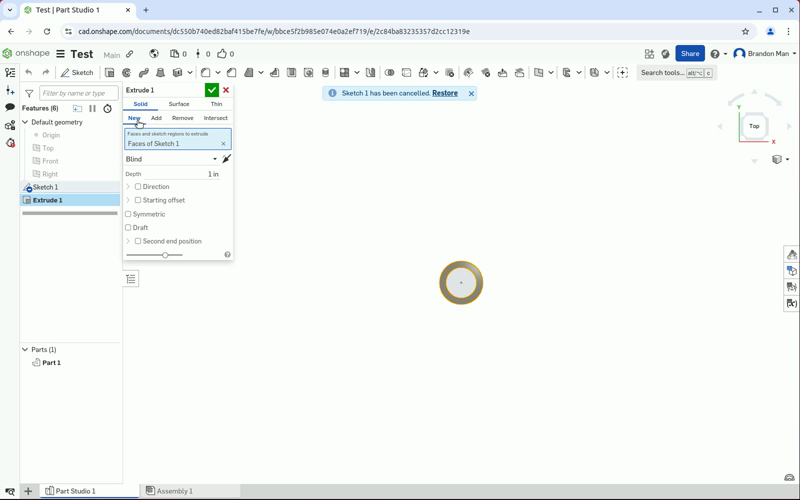
key(tab, 4)
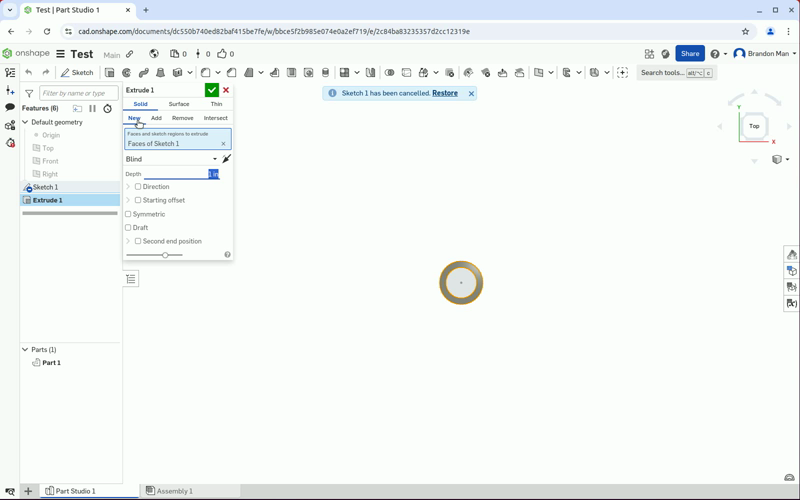
text(12.517)
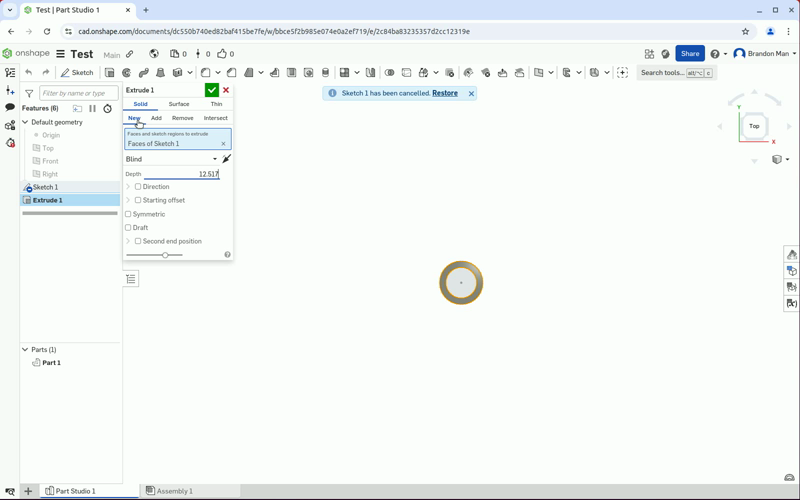
key(enter)
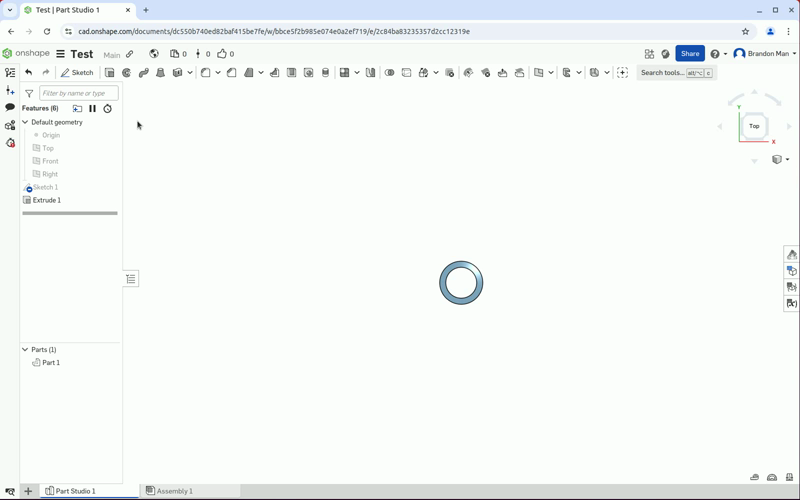
key(shift+h)
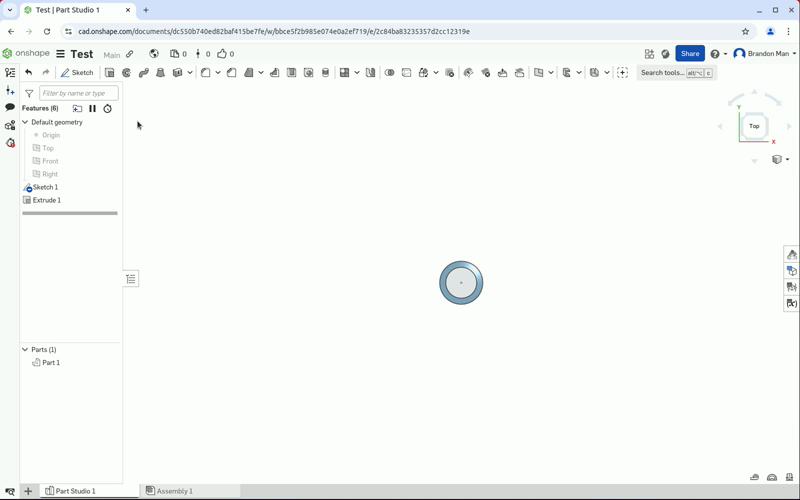
key(shift+h)
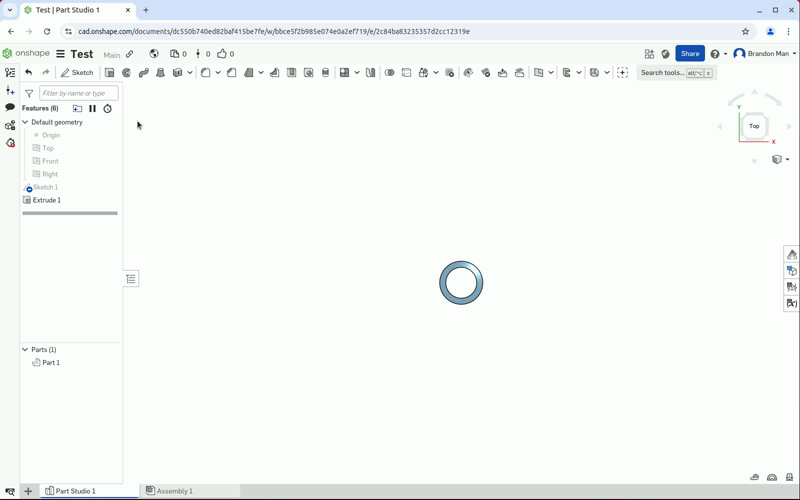
mouse_move(73, 189)
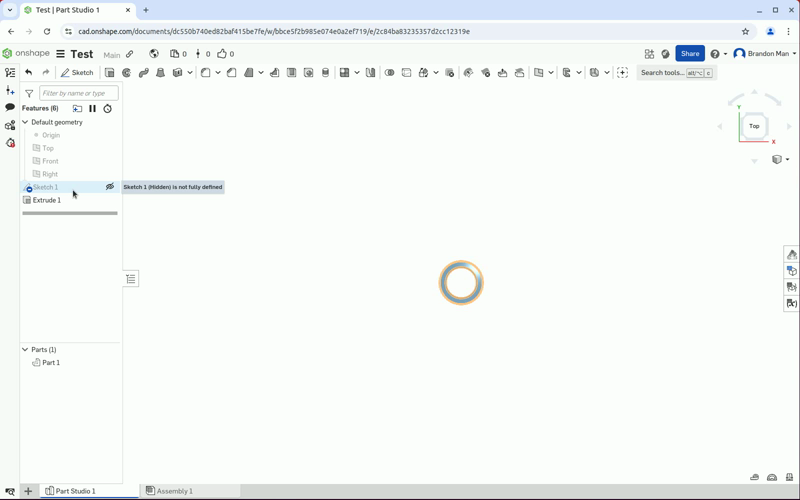
click(73, 189)
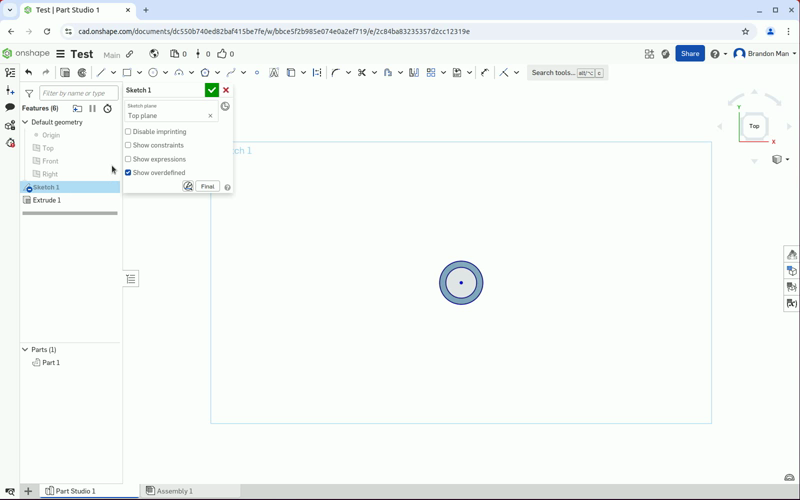
mouse_move(229, 92)
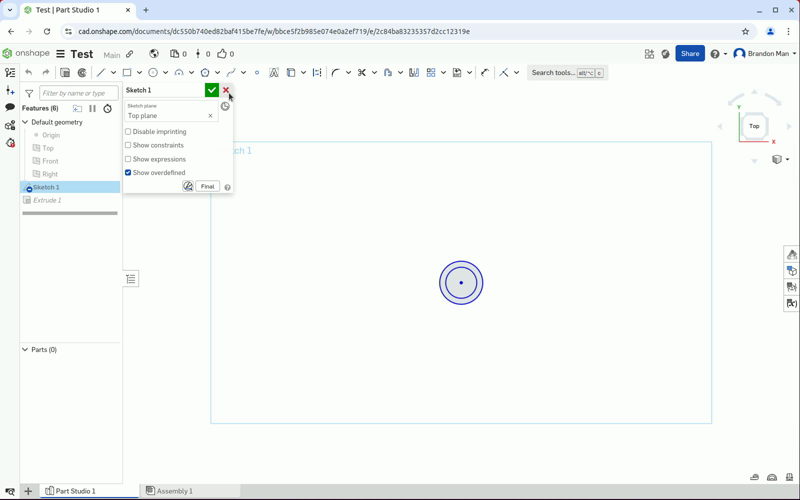
click(229, 92)
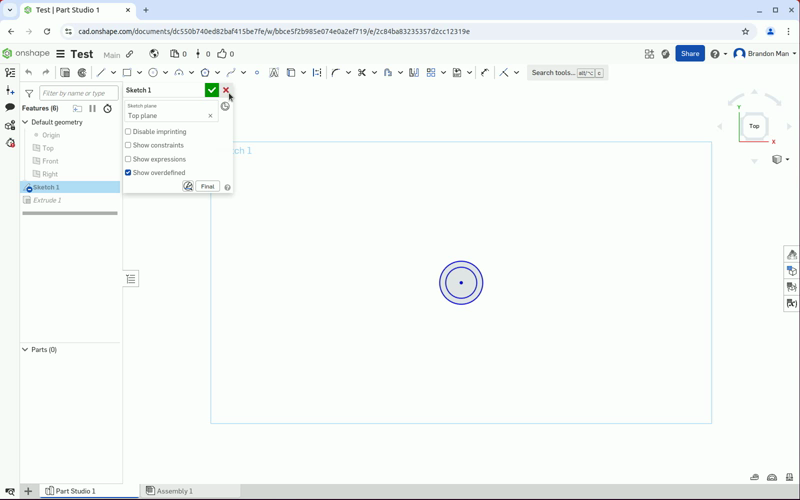
key(shift+s)
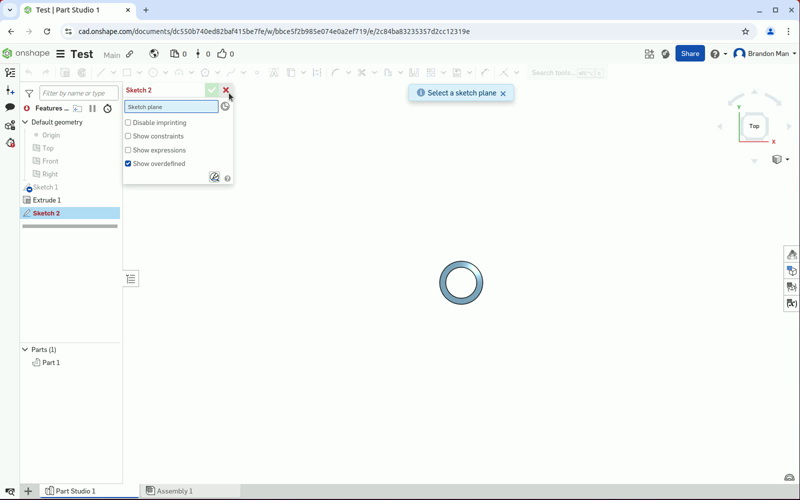
mouse_move(73, 150)
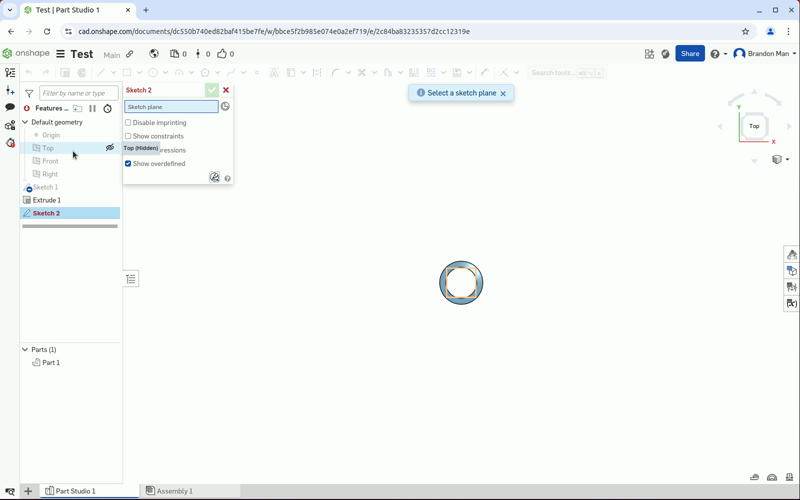
click(73, 150)
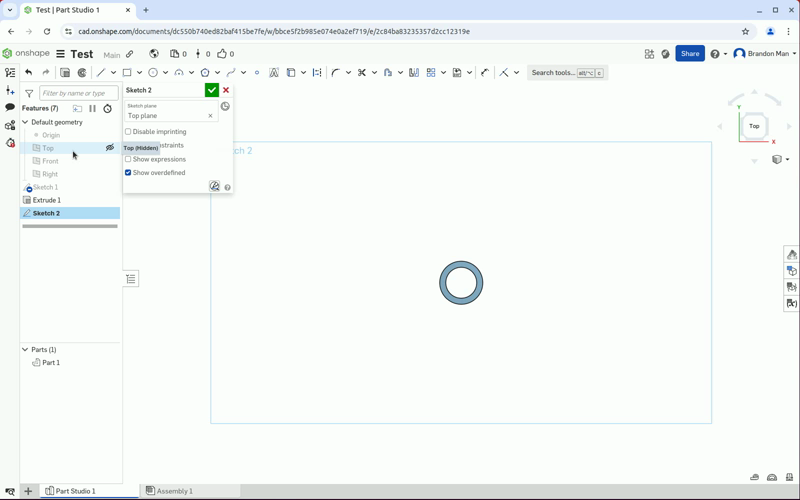
mouse_move(73, 352)
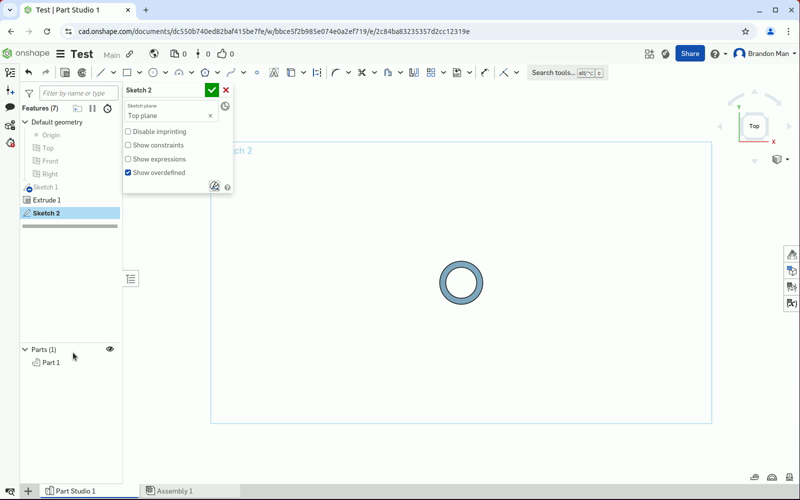
key(y)
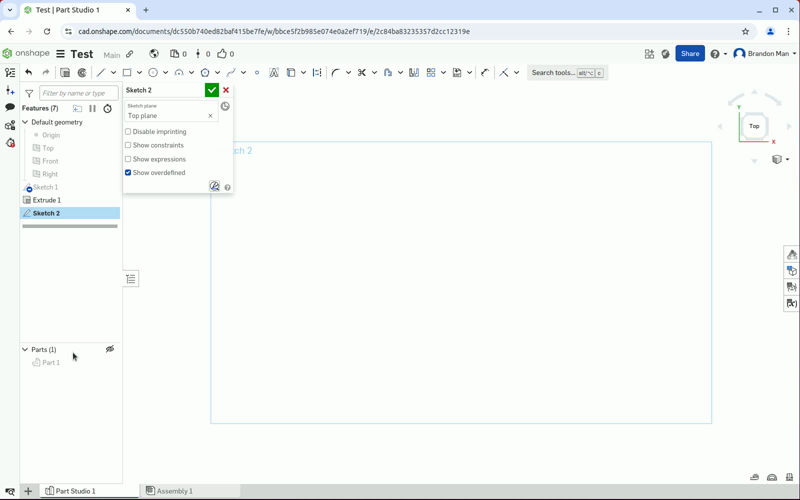
key(c)
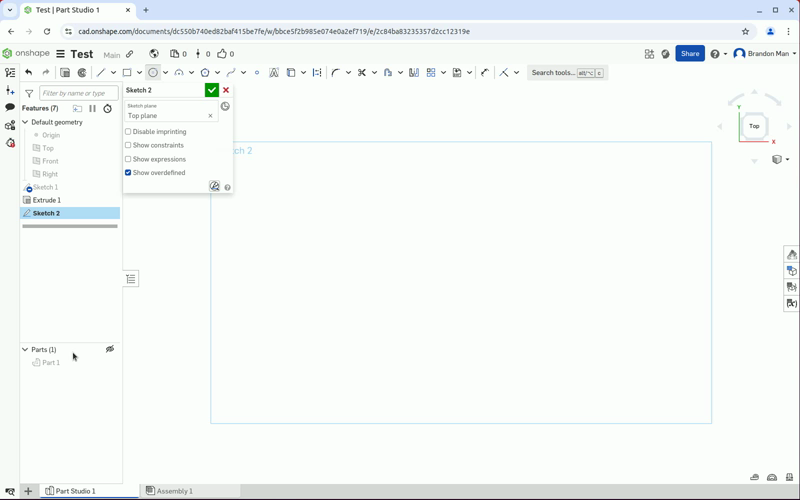
key_down(shift)
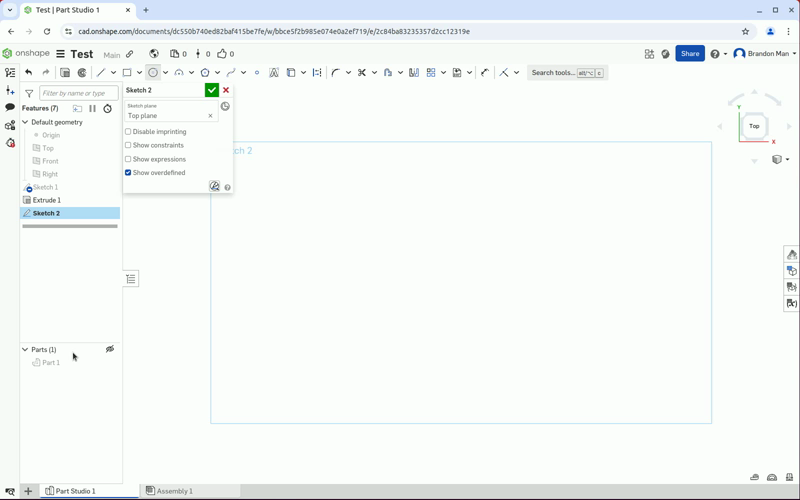
mouse_move(552, 282)
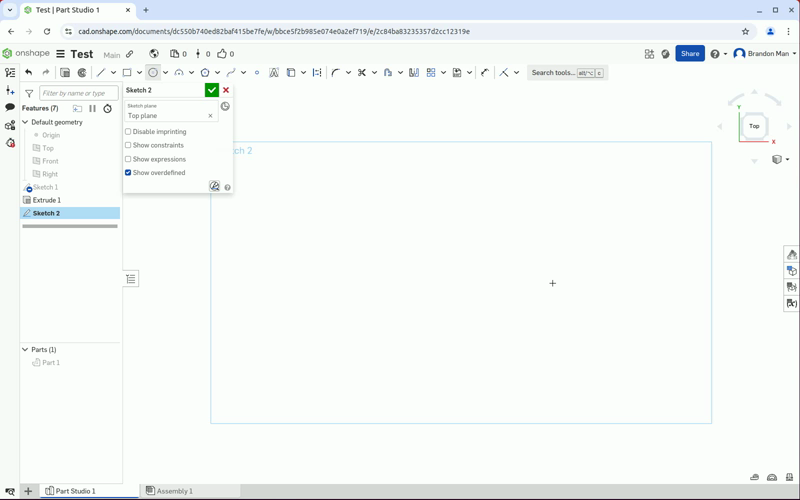
click(552, 282)
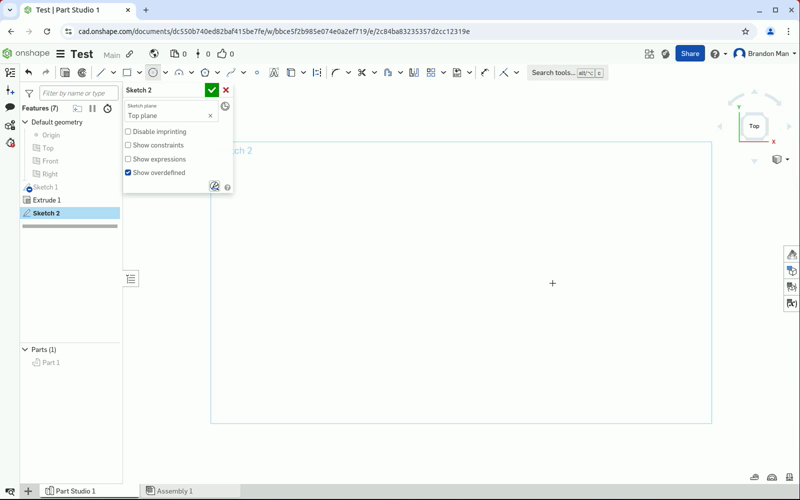
key_up(shift)
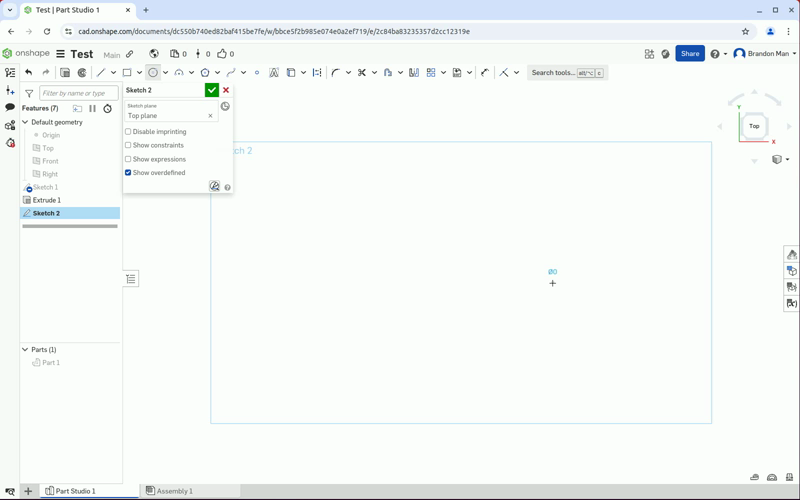
mouse_move(574, 282)
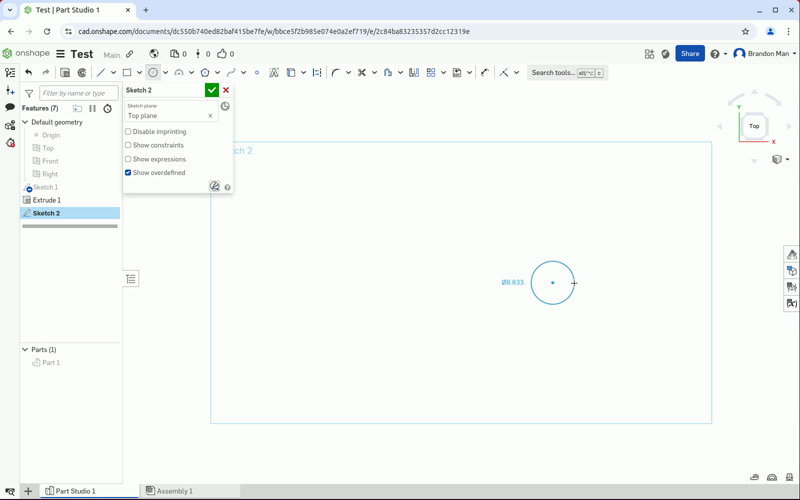
click(574, 282)
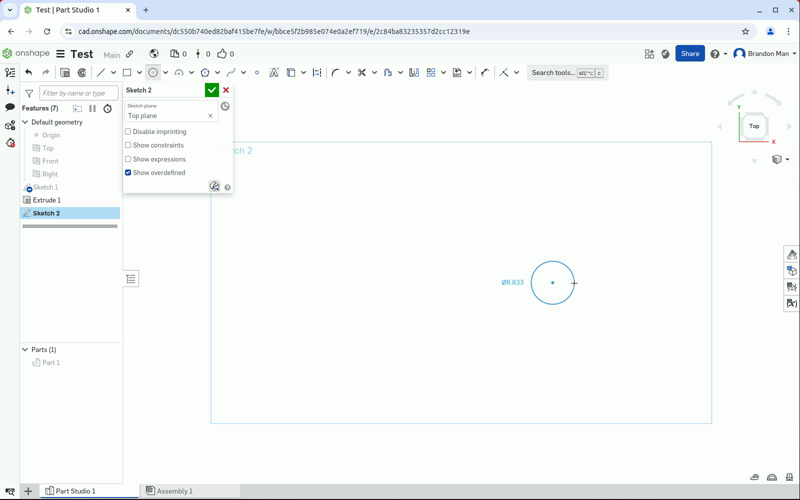
key(esc)
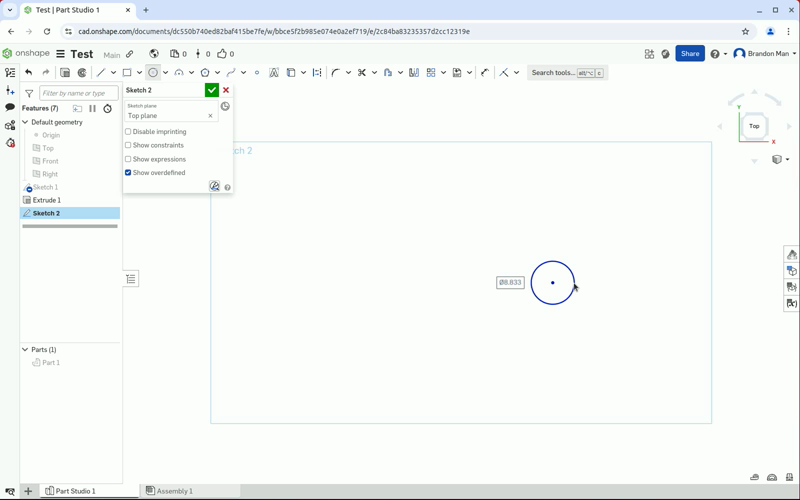
key(c)
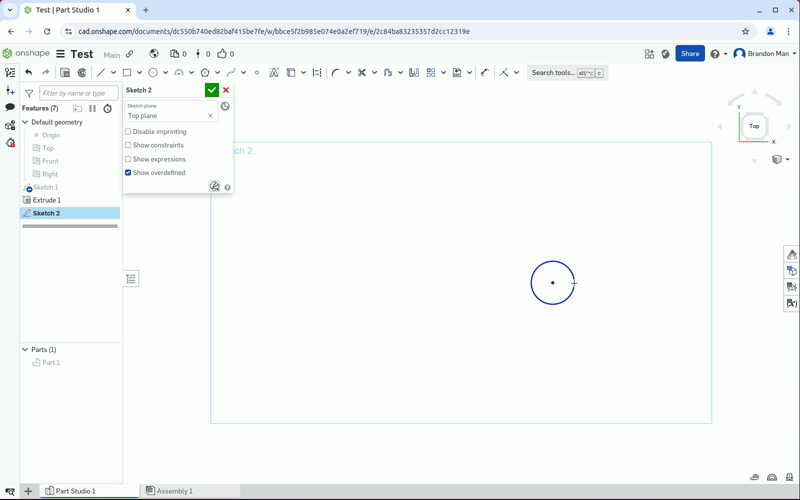
key_down(shift)
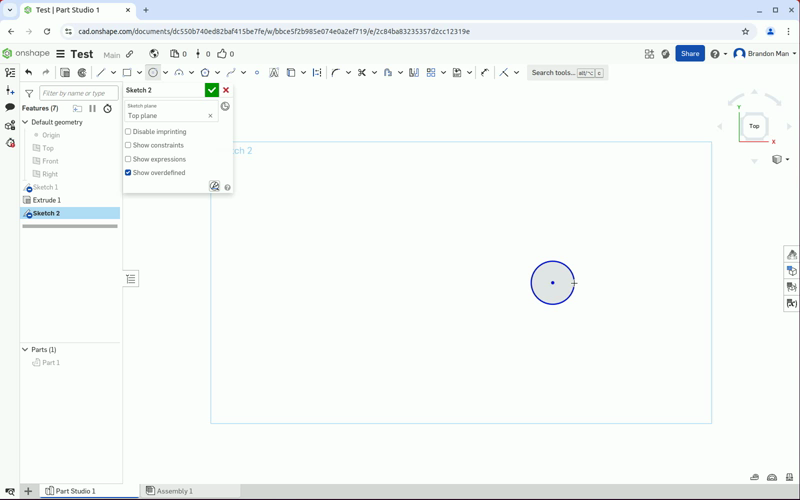
mouse_move(552, 282)
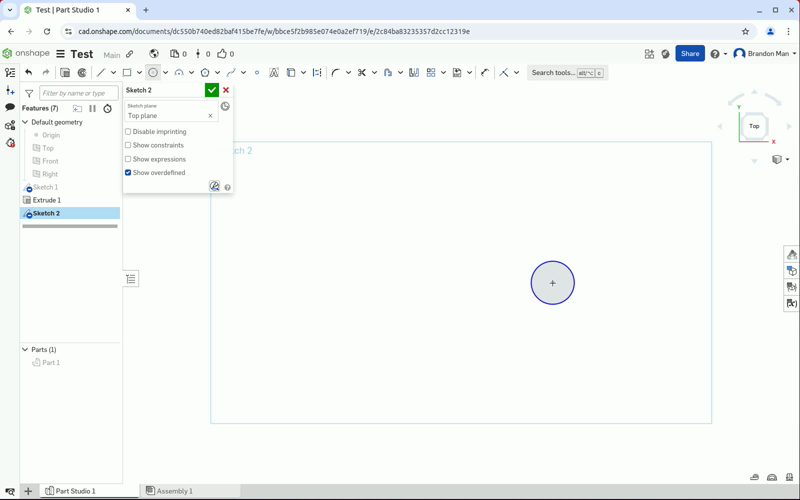
click(552, 282)
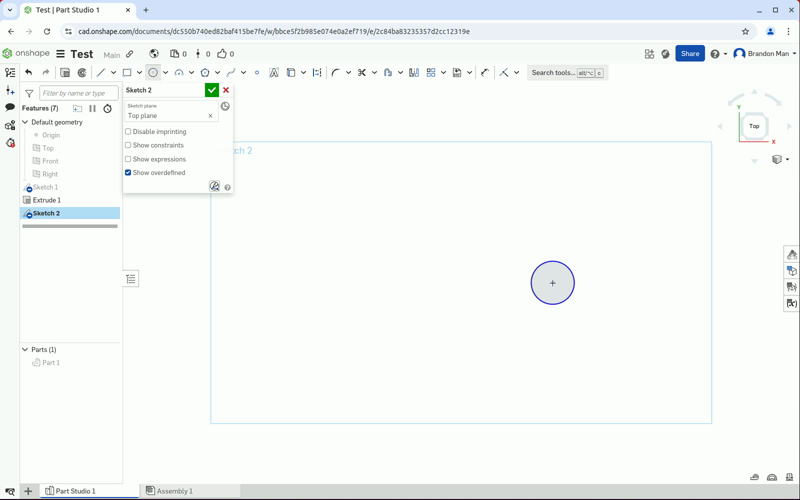
key_up(shift)
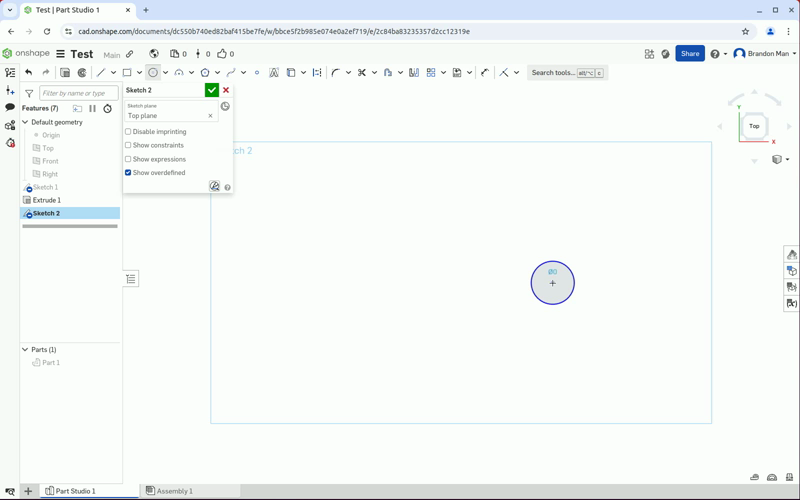
mouse_move(568, 282)
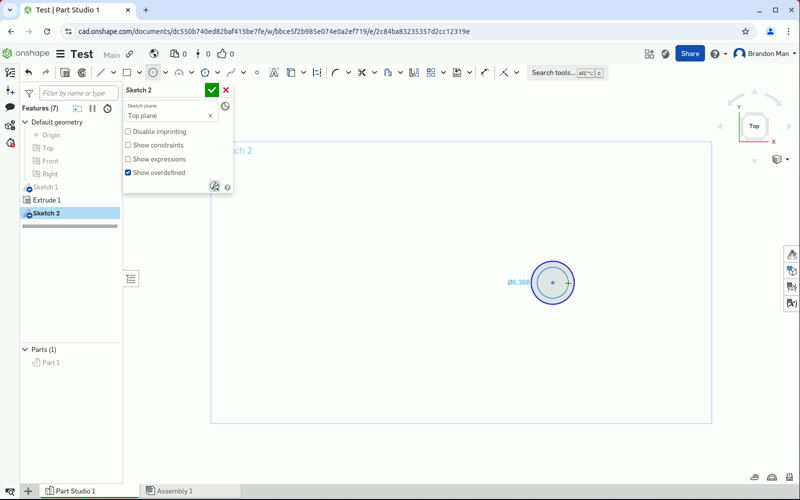
click(568, 282)
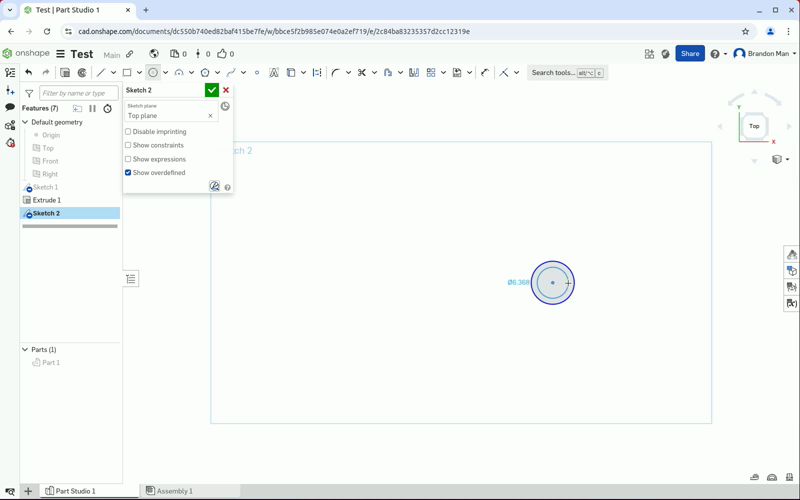
key(esc)
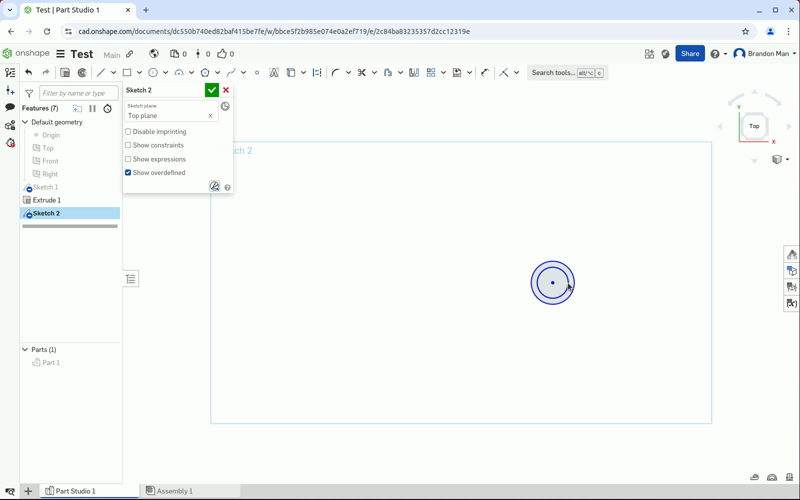
mouse_move(535, 275)
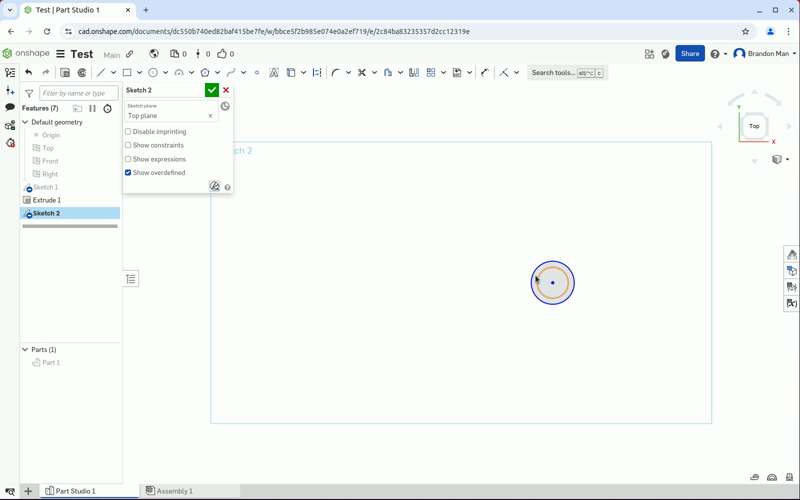
scroll(6)
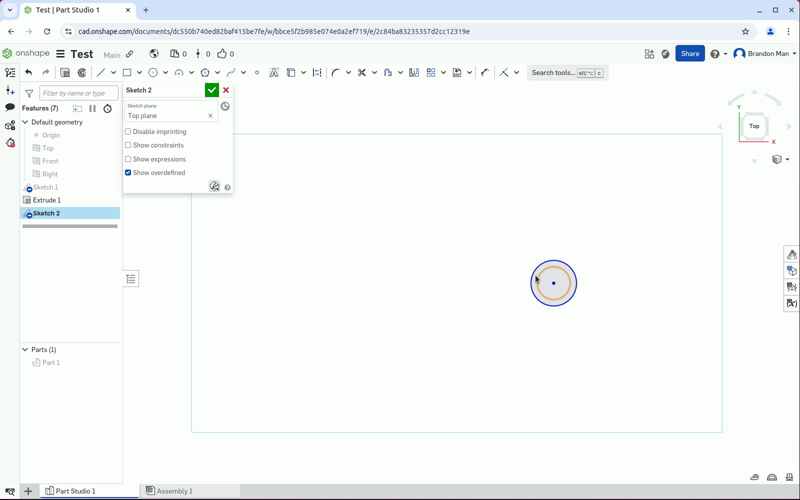
scroll(6)
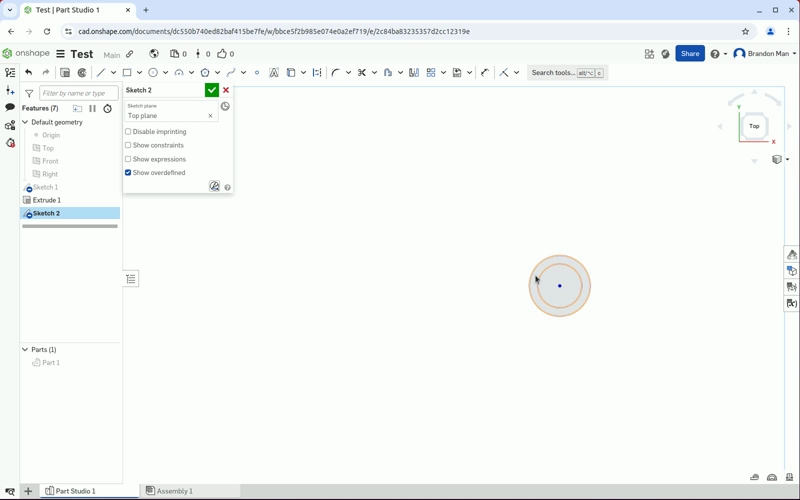
scroll(6)
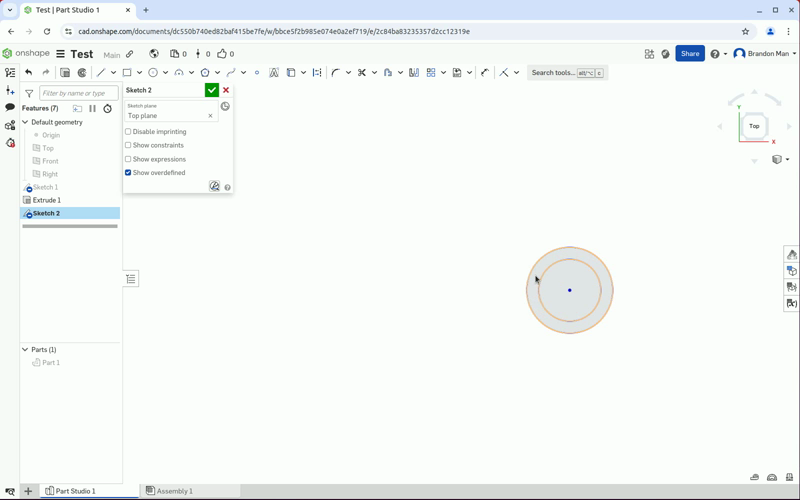
scroll(6)
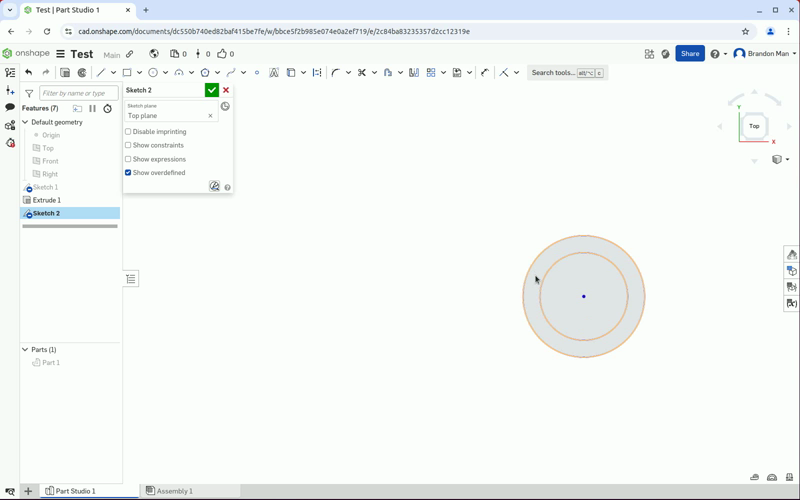
scroll(6)
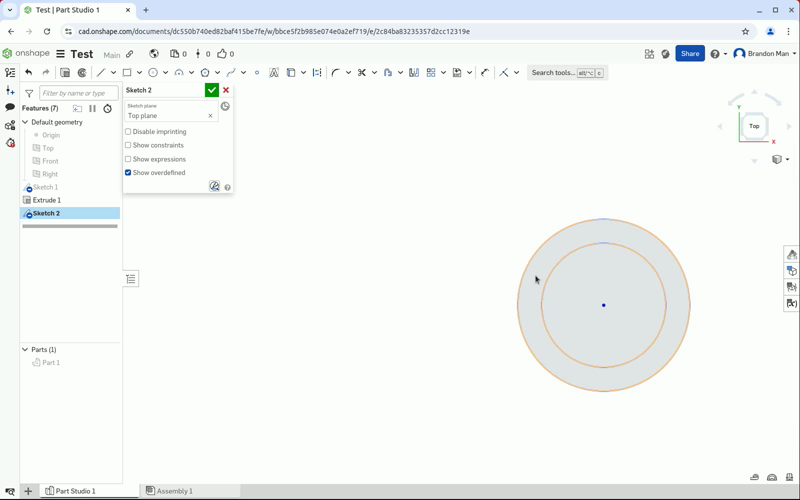
scroll(6)
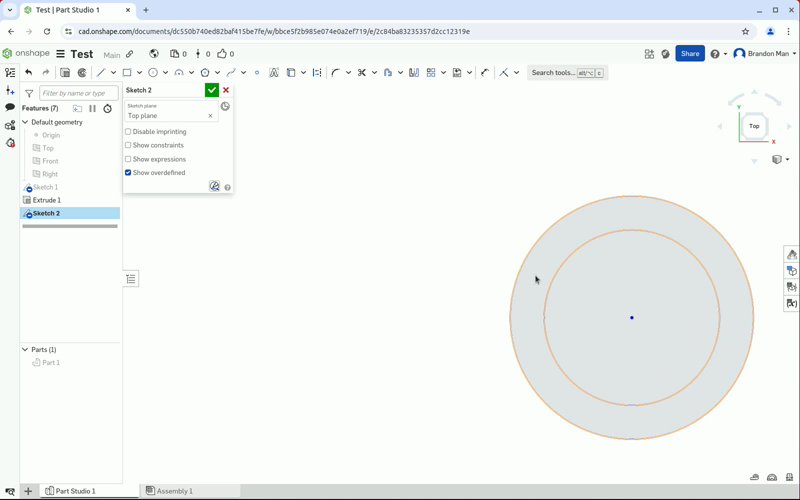
scroll(6)
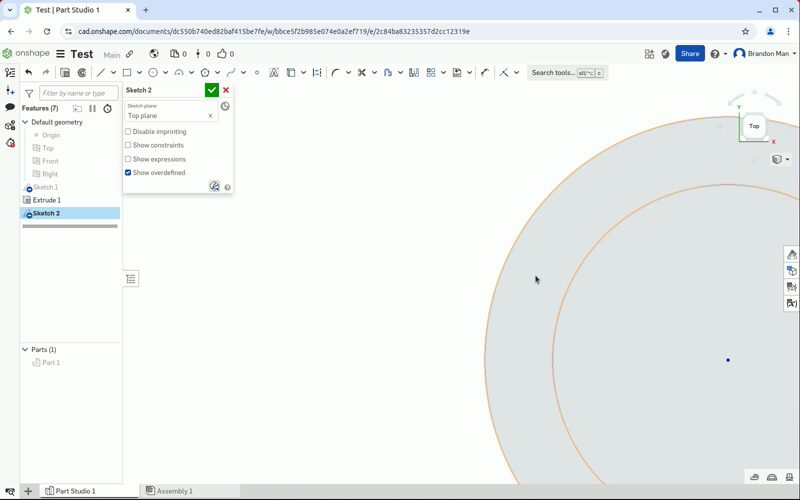
click(535, 275)
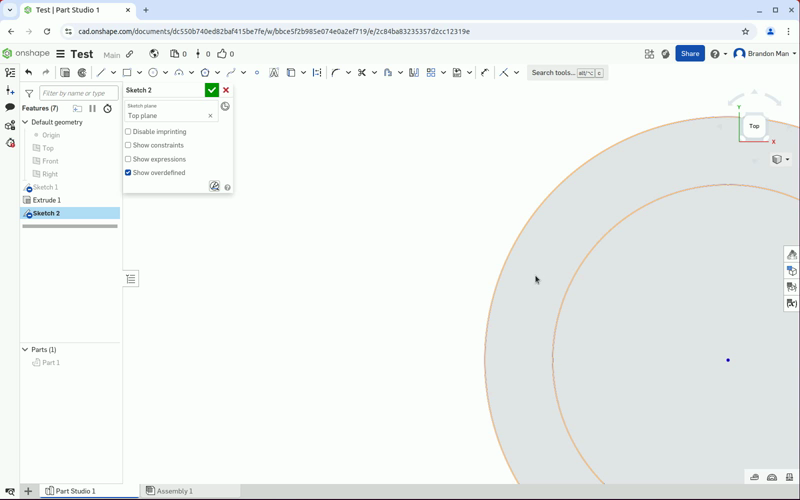
scroll(-6)
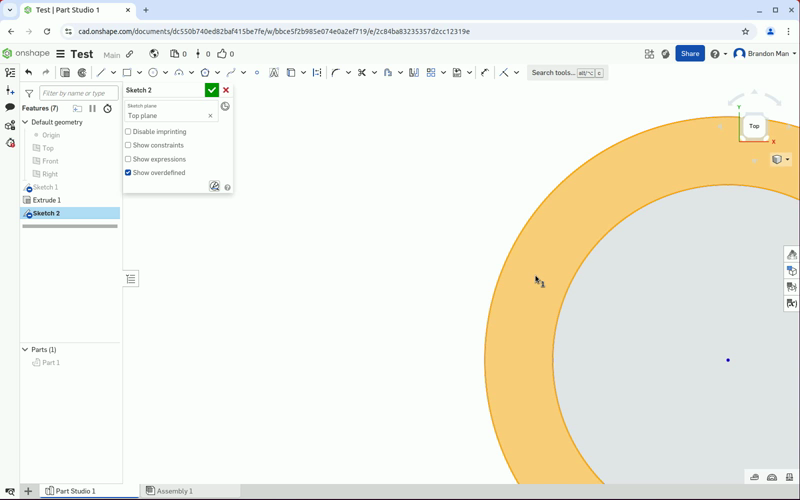
scroll(-6)
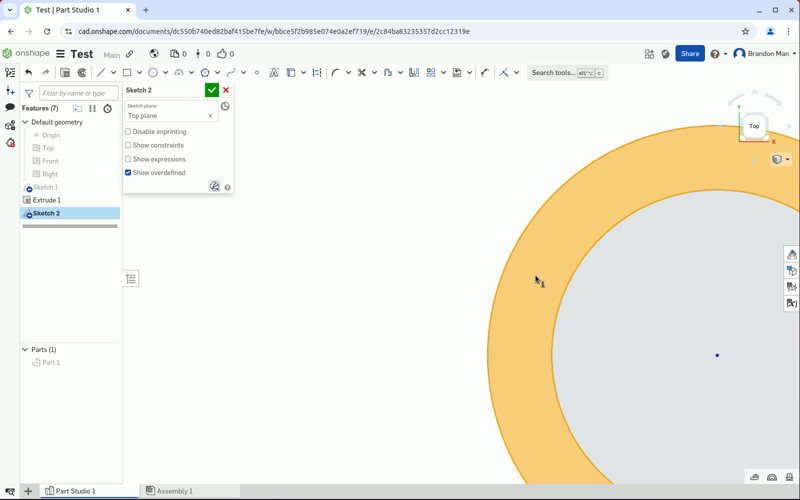
scroll(-6)
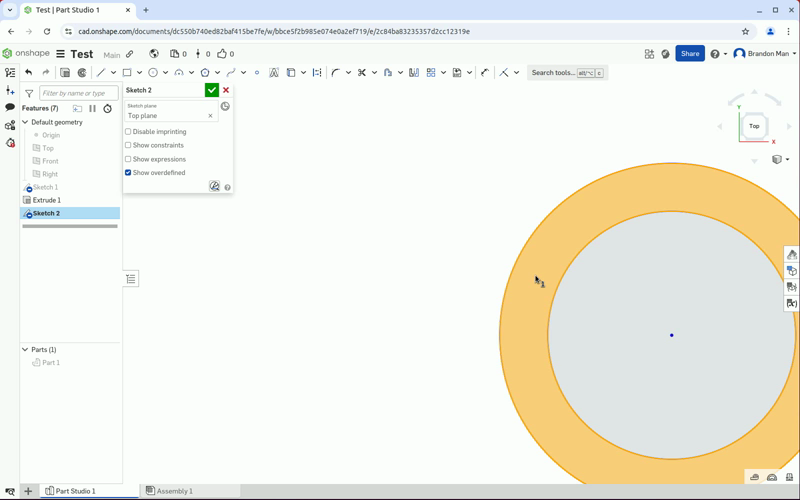
scroll(-6)
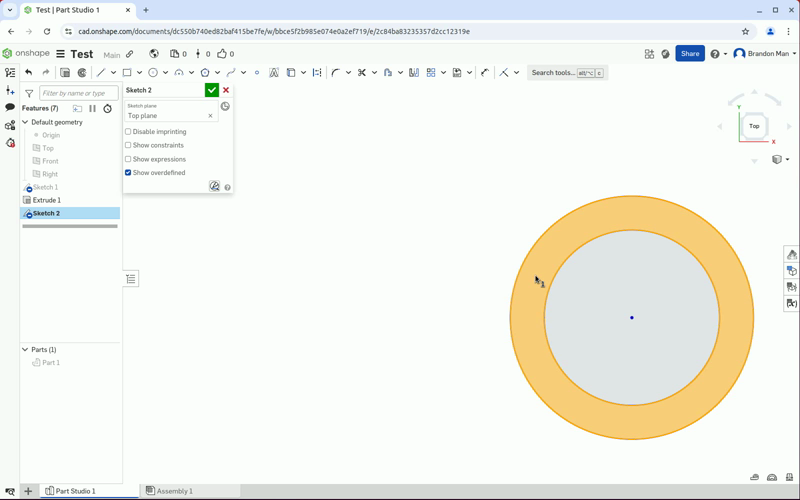
scroll(-6)
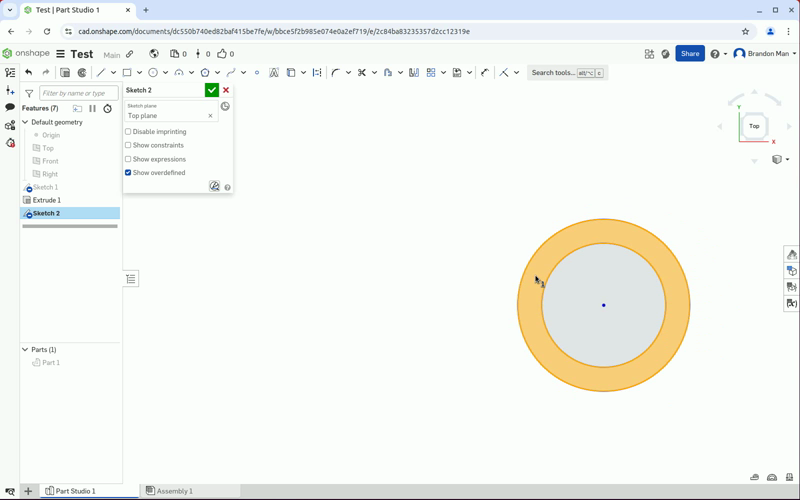
scroll(-6)
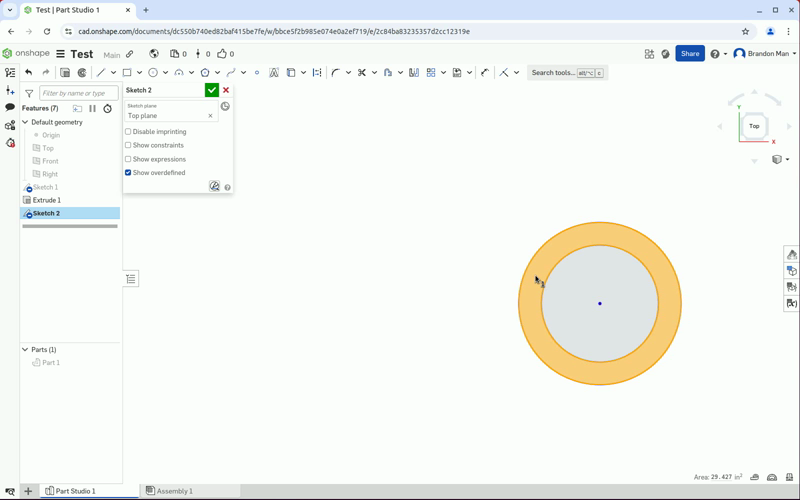
scroll(-6)
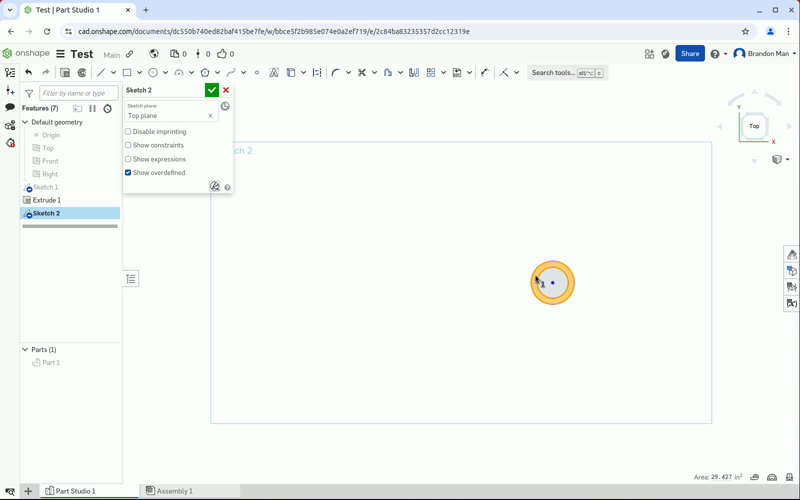
mouse_move(73, 352)
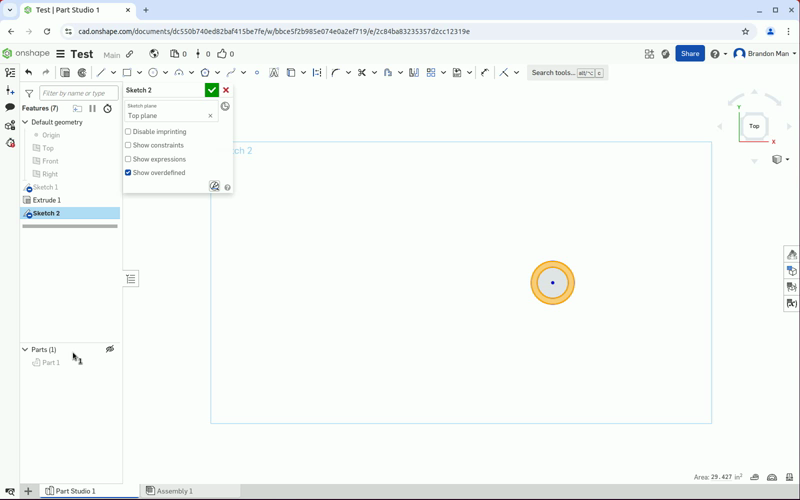
key(shift+y)
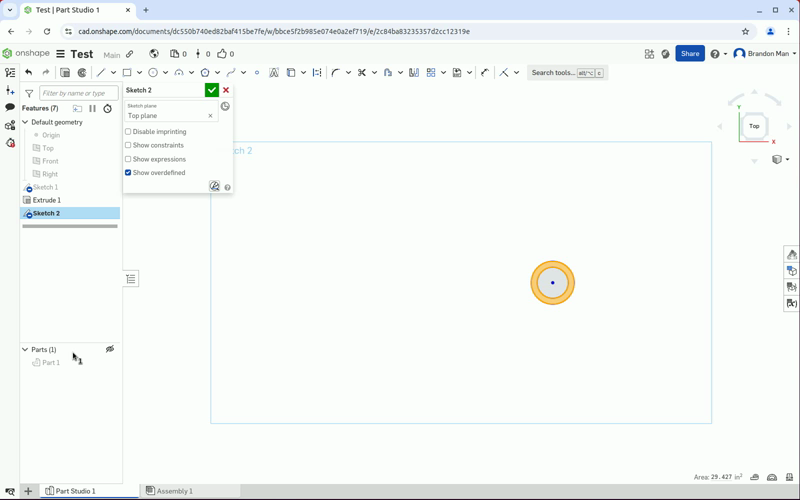
key(shift+e)
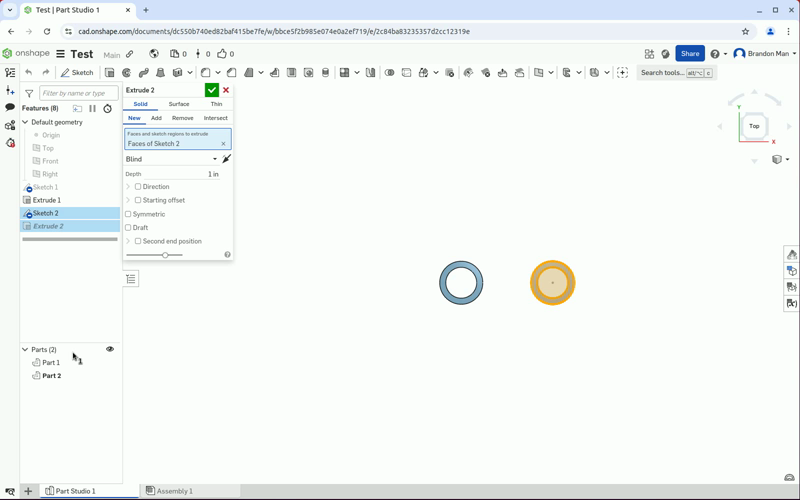
mouse_move(143, 106)
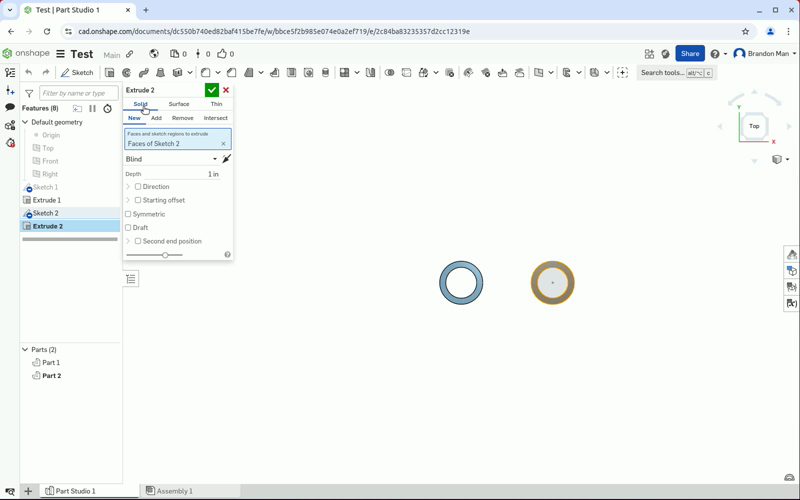
click(143, 106)
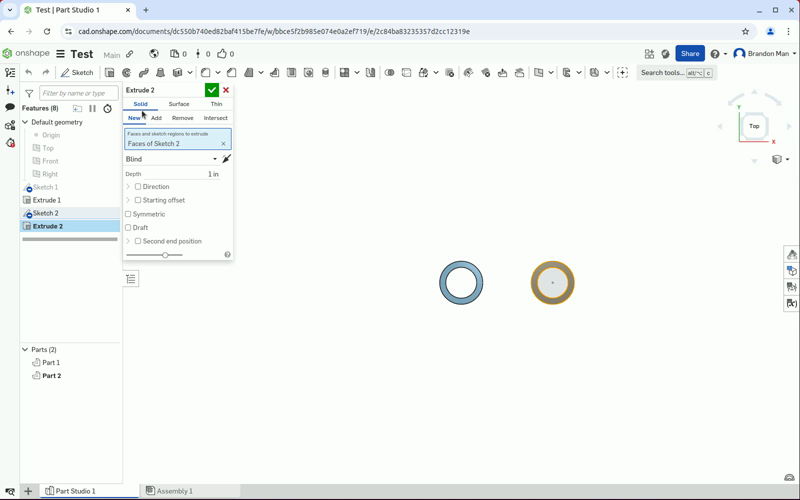
mouse_move(137, 120)
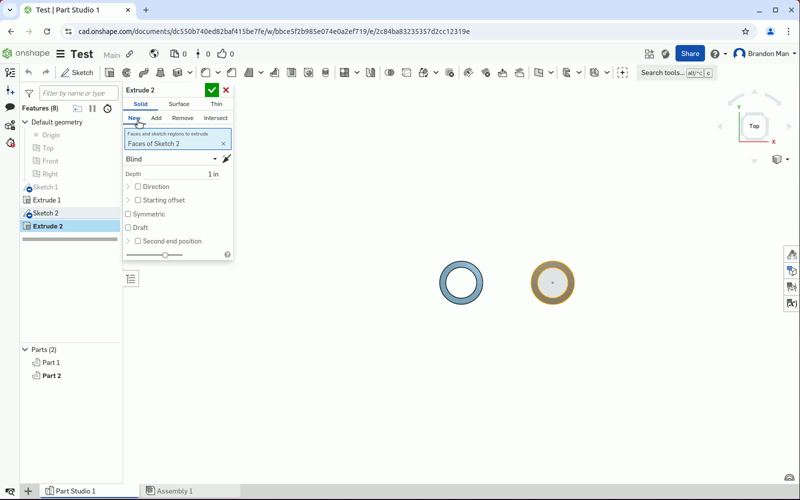
click(137, 120)
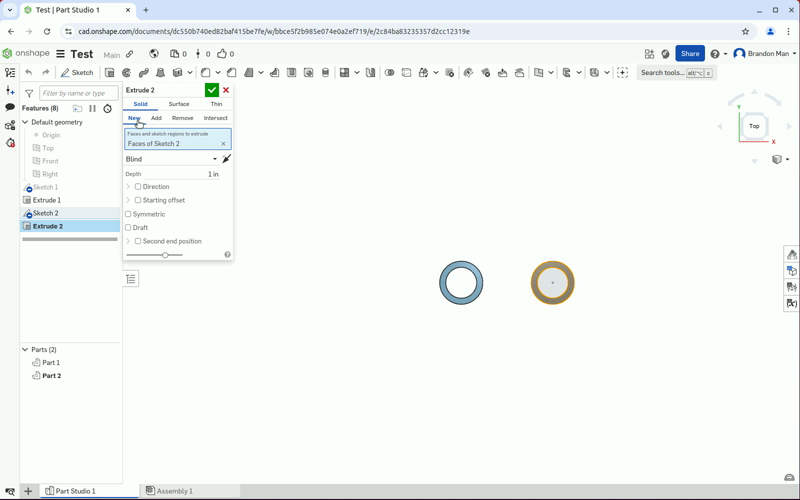
key(tab, 4)
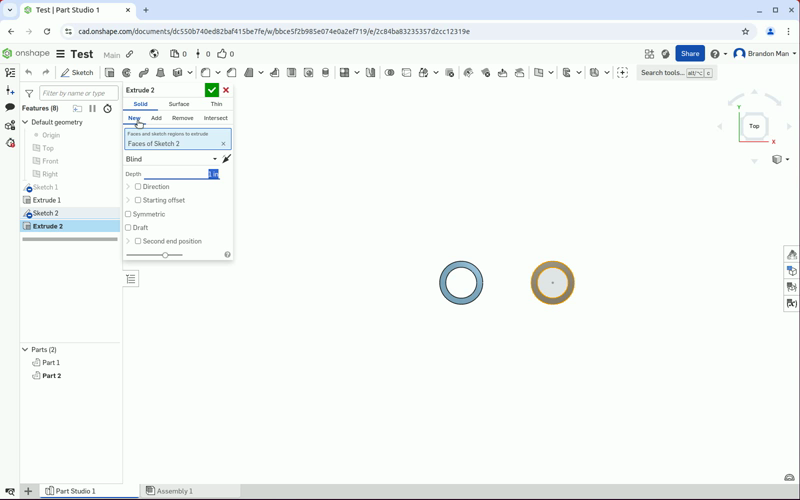
text(12.517)
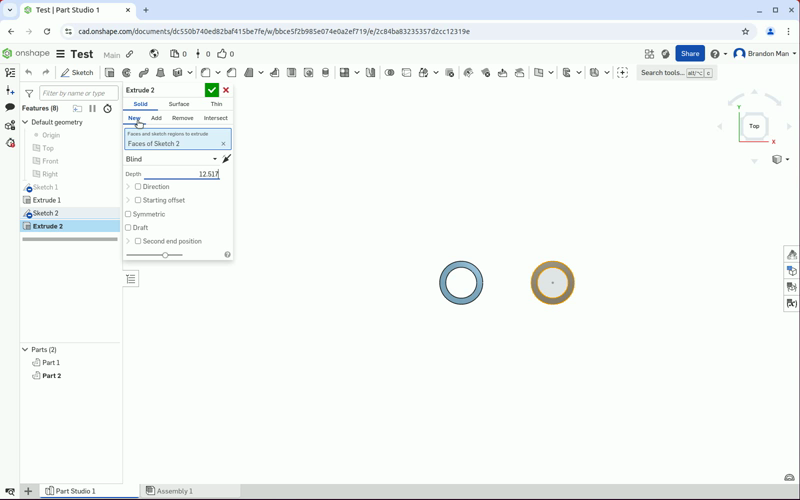
key(enter)
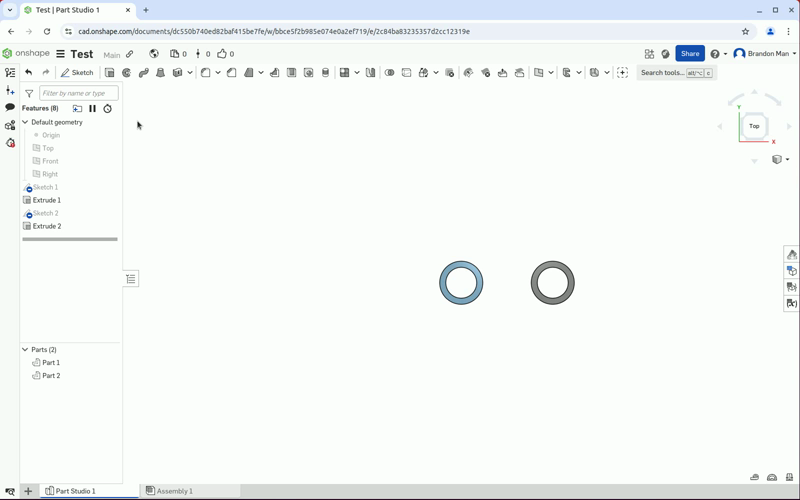
key(shift+h)
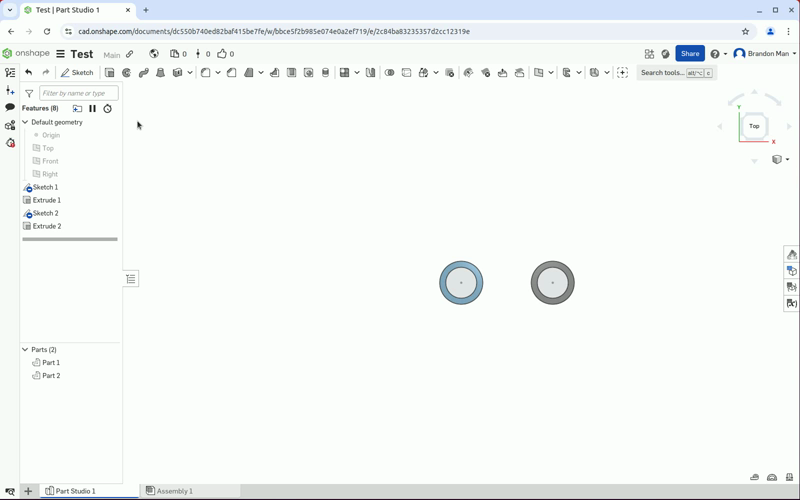
key(shift+h)
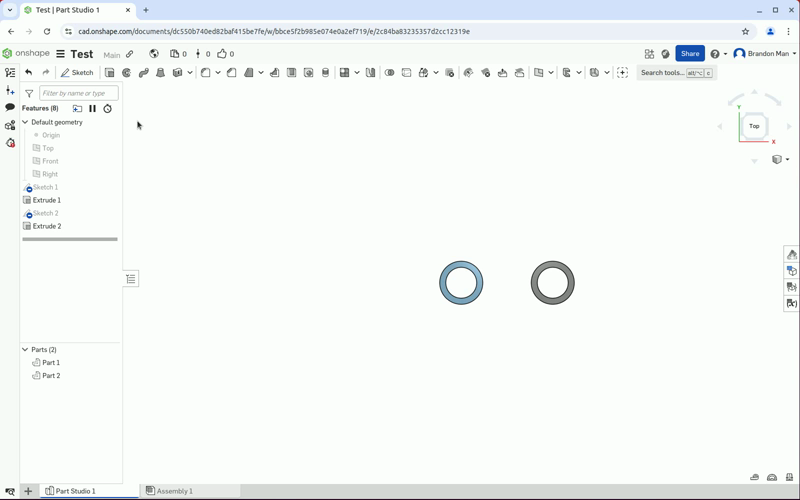
mouse_move(73, 189)
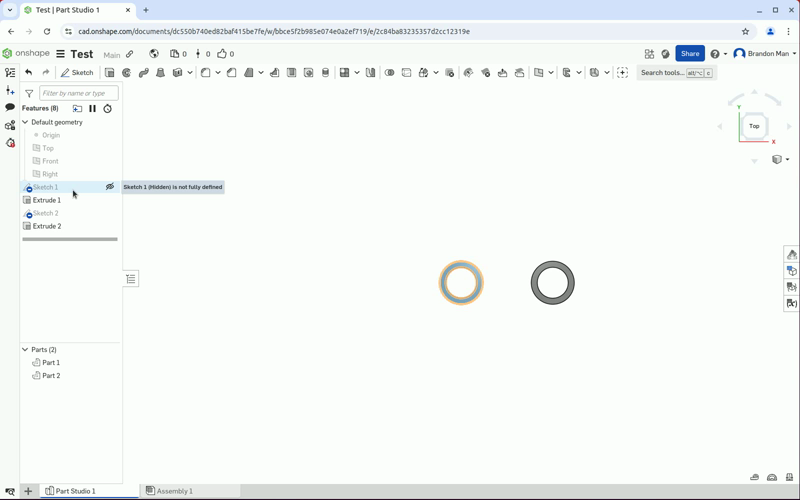
click(73, 189)
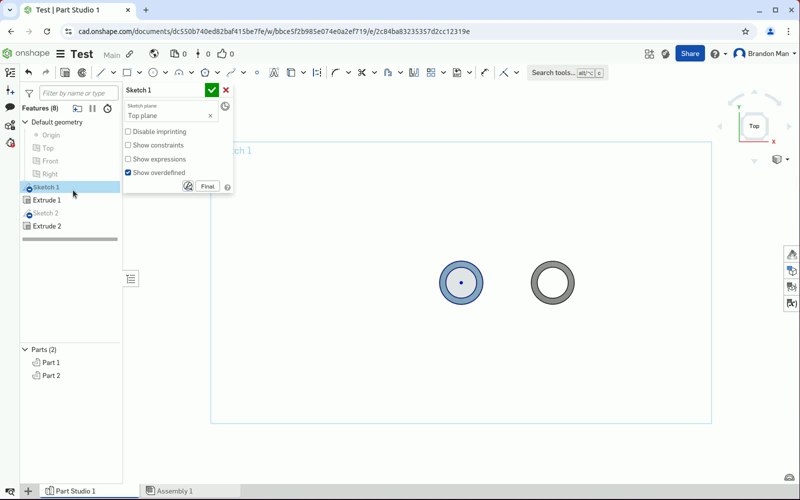
mouse_move(229, 92)
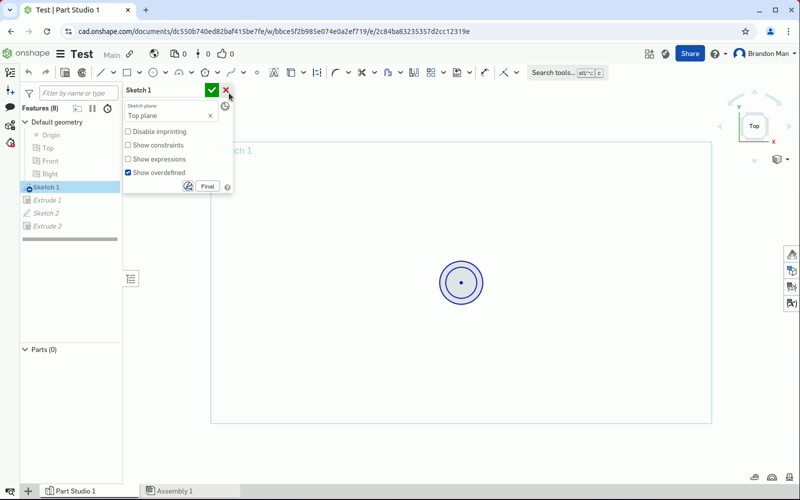
click(229, 92)
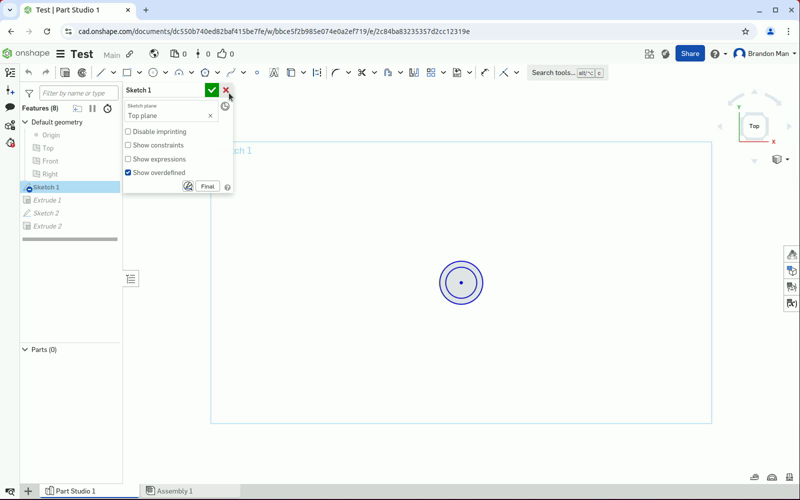
key(shift+s)
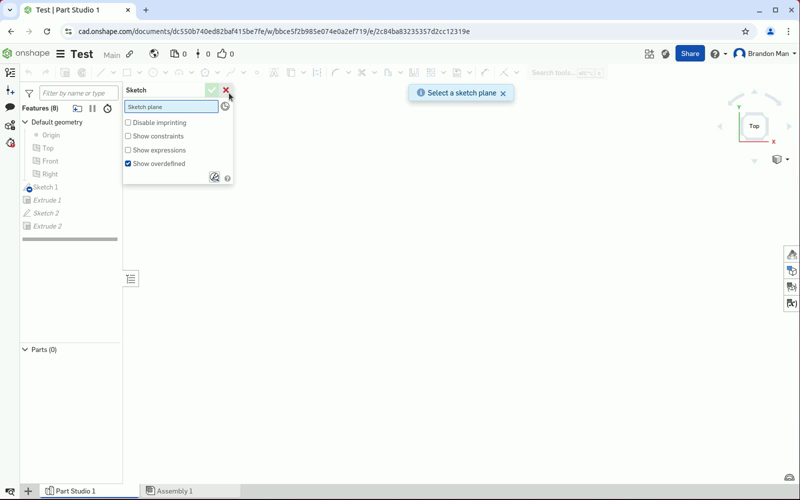
mouse_move(73, 150)
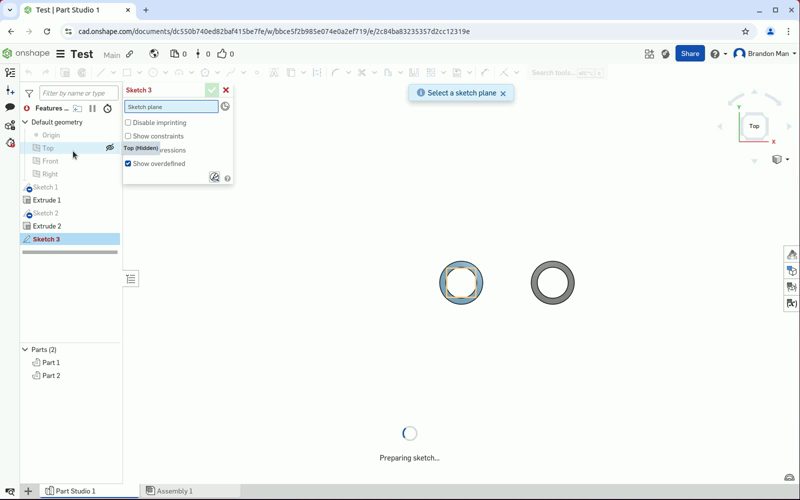
click(73, 150)
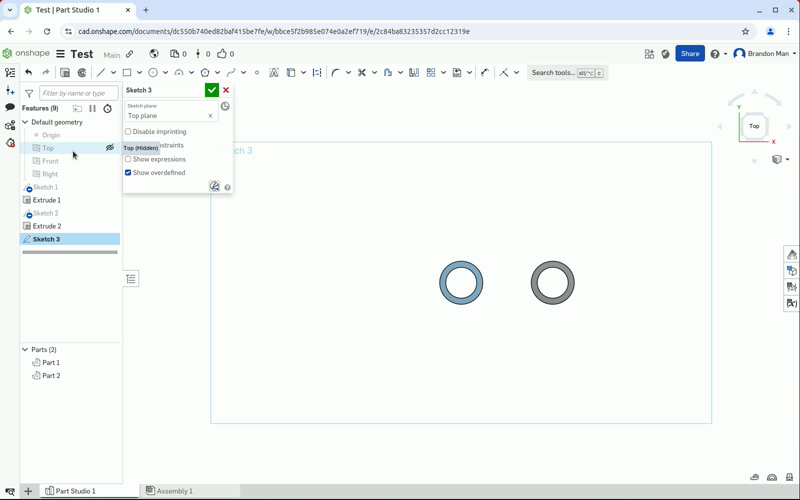
mouse_move(73, 352)
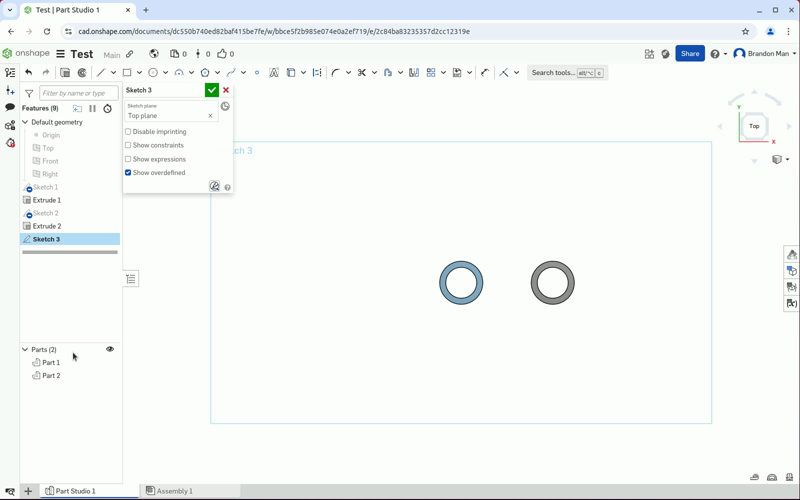
key(y)
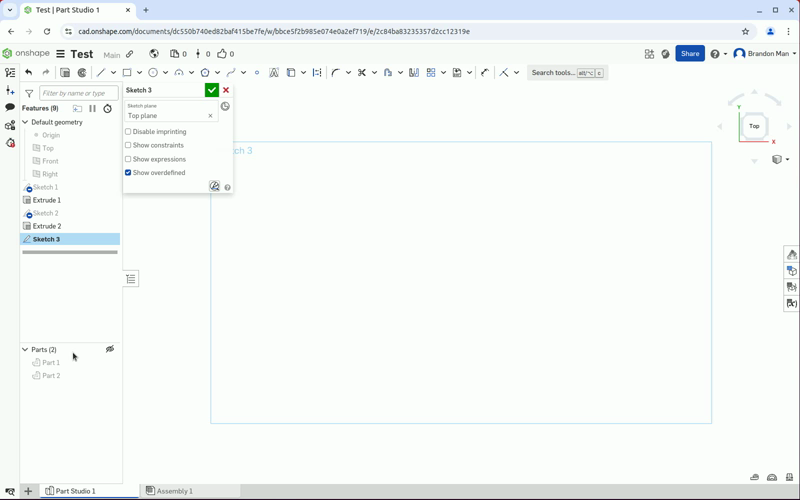
key(l)
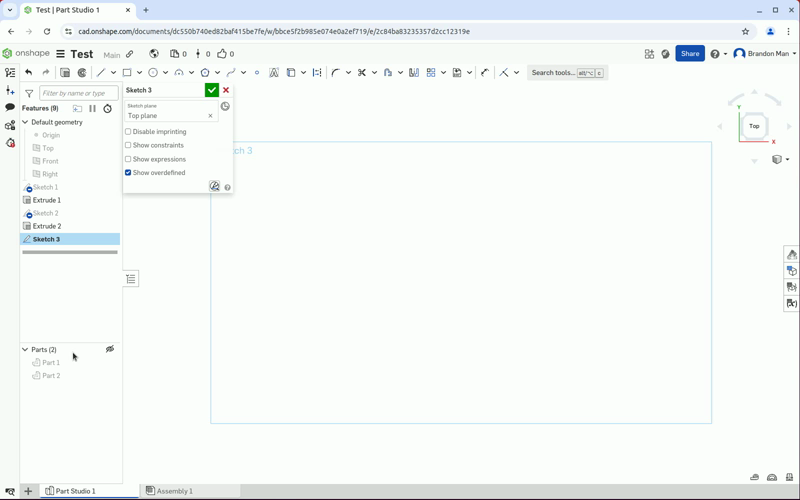
key_down(shift)
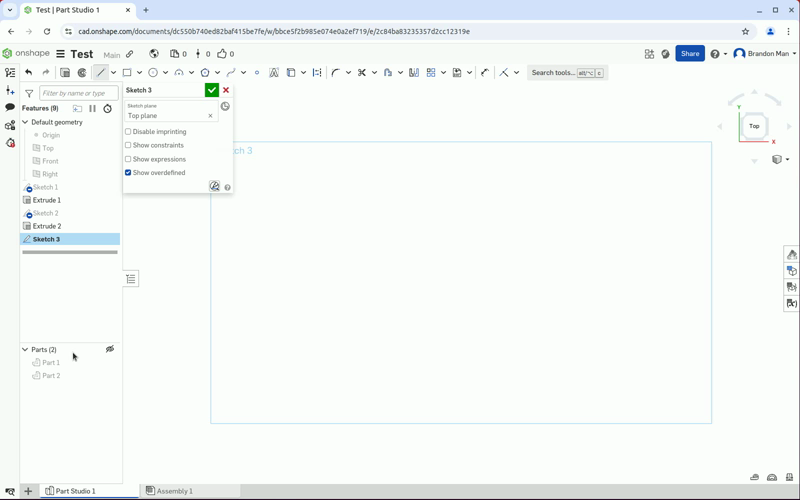
mouse_move(460, 304)
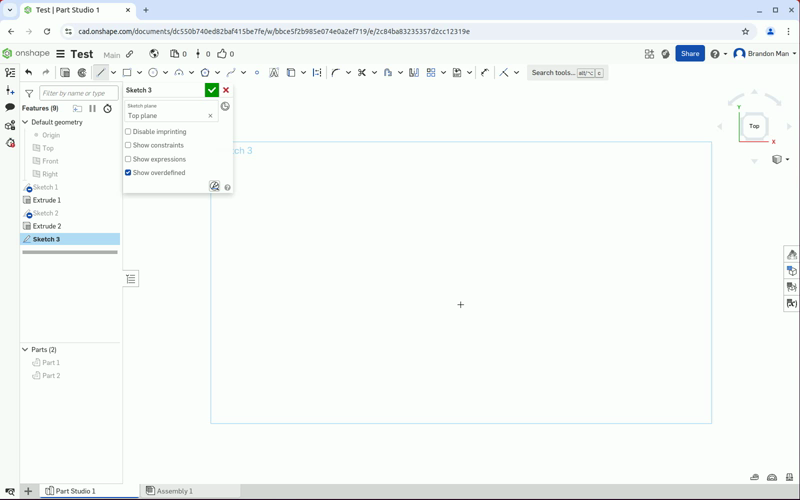
click(460, 304)
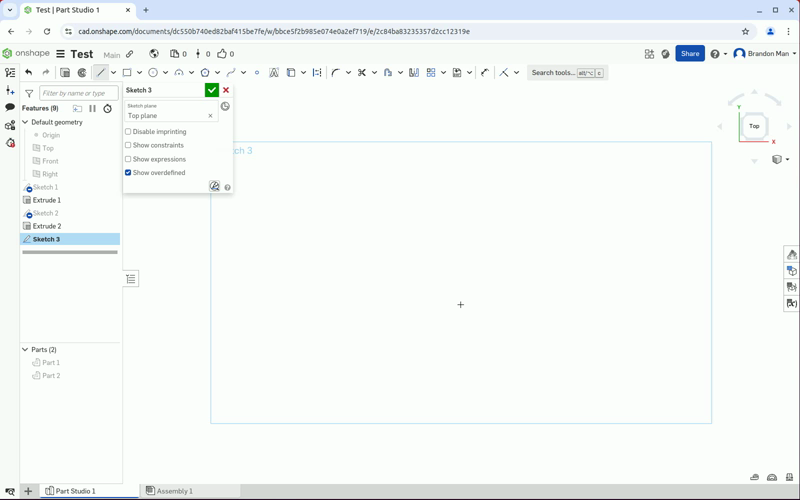
key_up(shift)
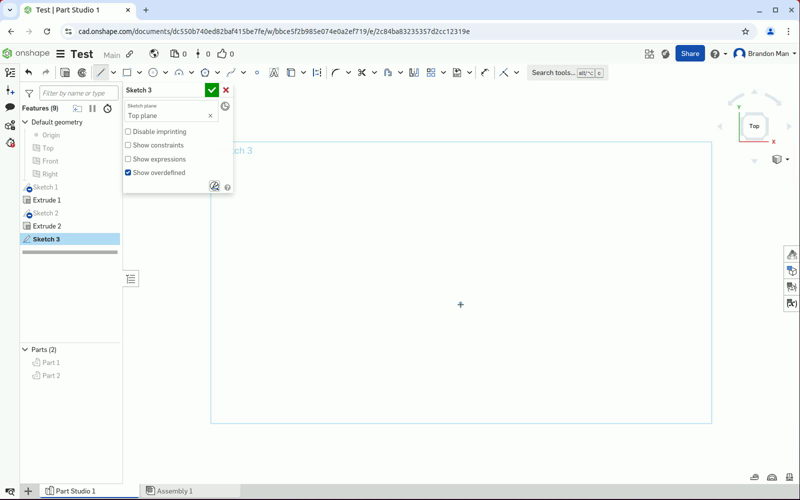
key_down(shift)
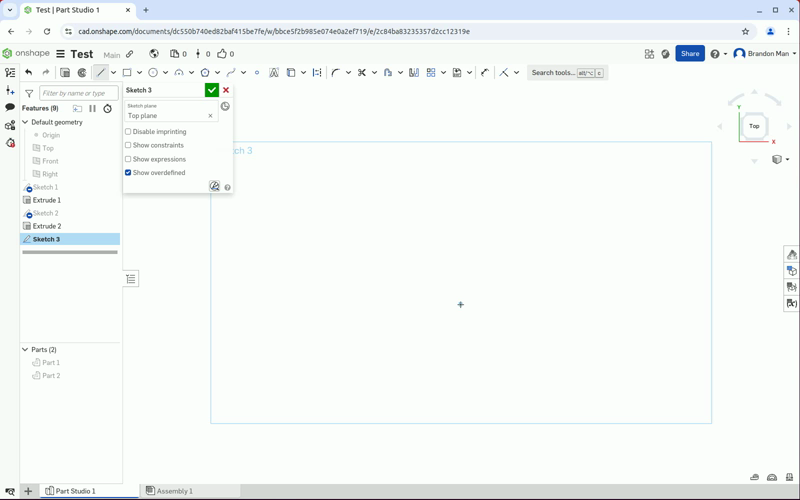
mouse_move(552, 304)
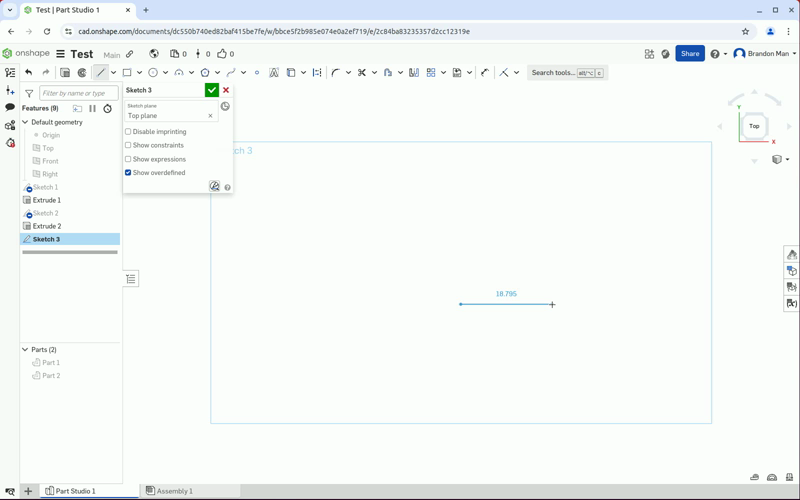
click(552, 304)
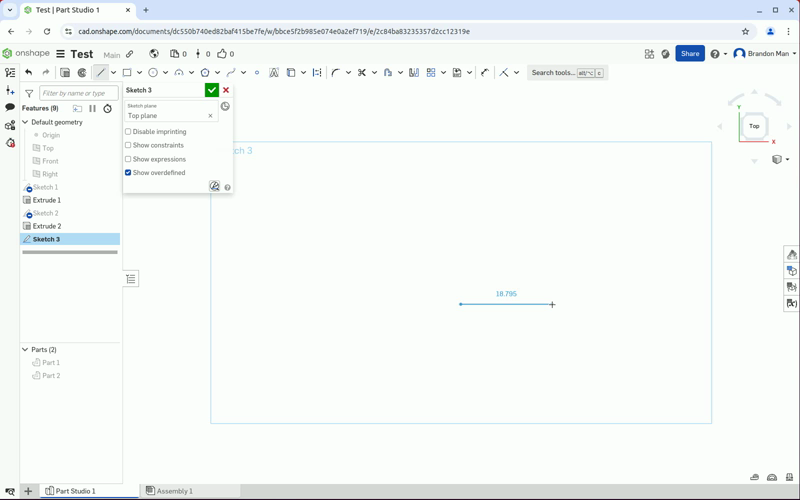
key_up(shift)
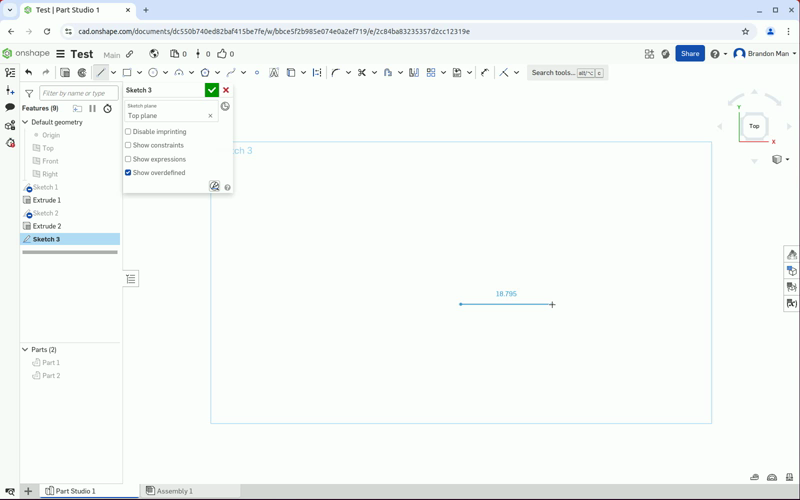
key(esc)
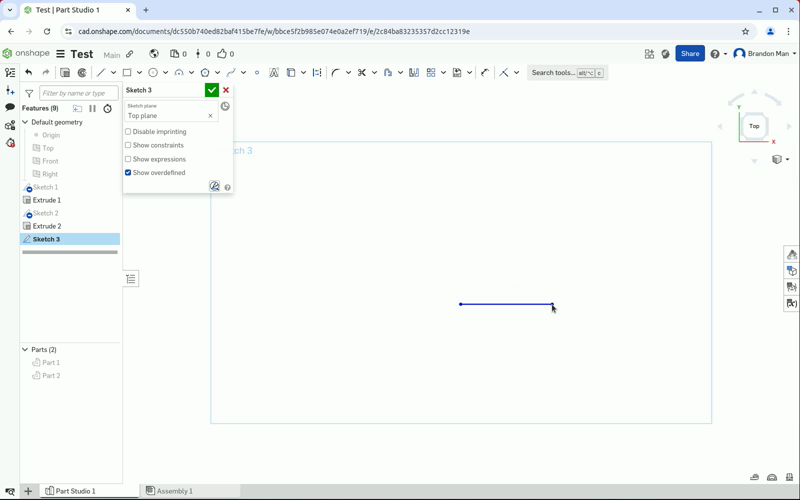
key(a)
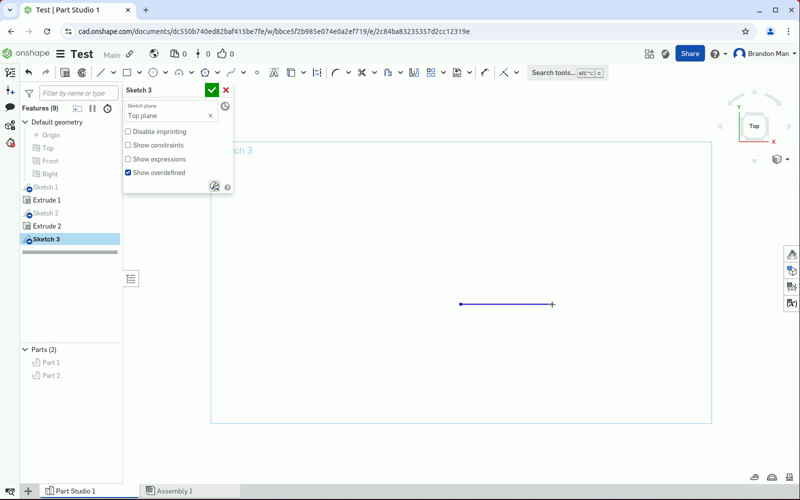
mouse_move(552, 304)
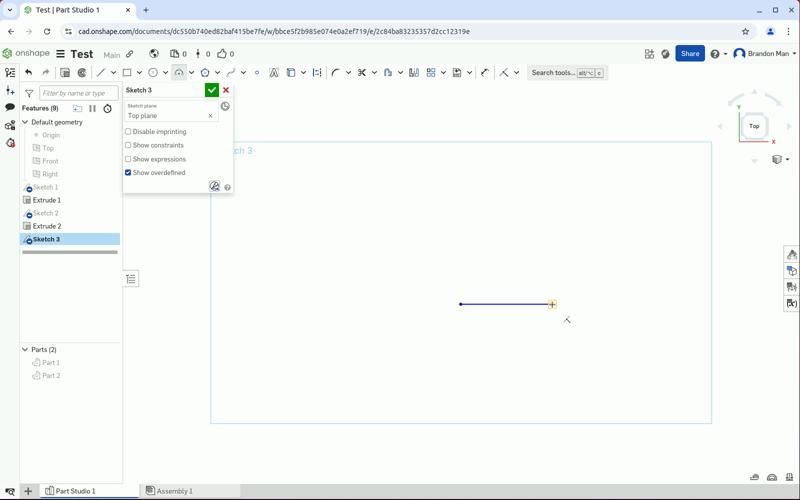
click(552, 304)
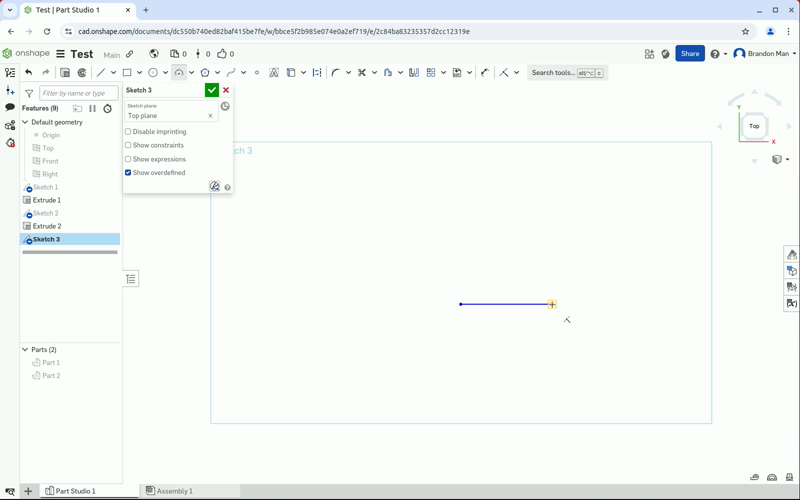
key_down(shift)
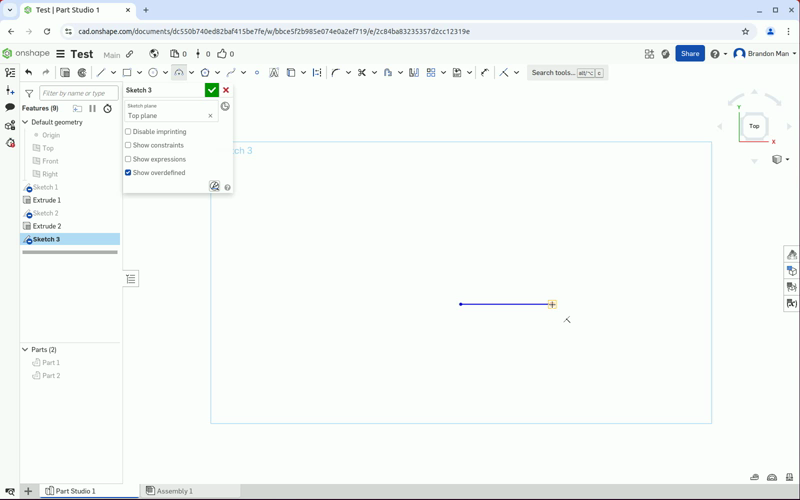
mouse_move(552, 261)
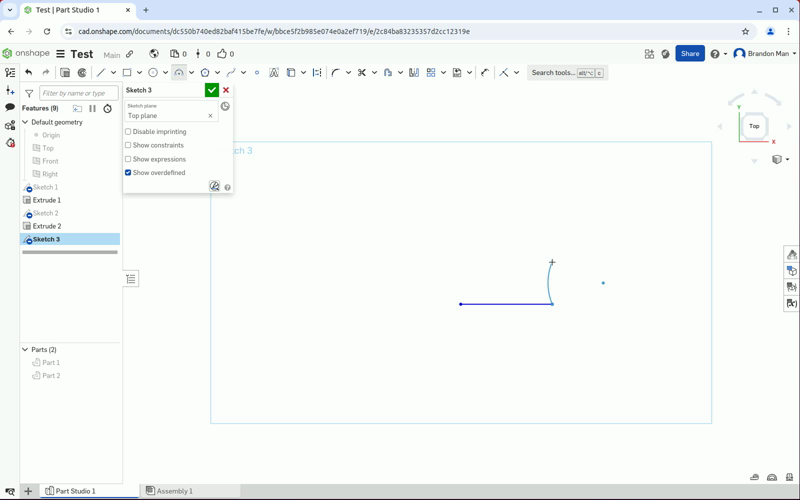
click(552, 261)
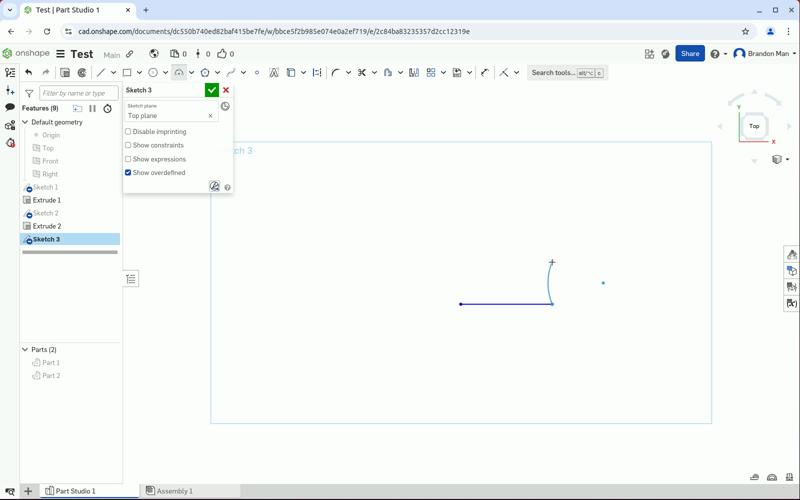
mouse_move(531, 282)
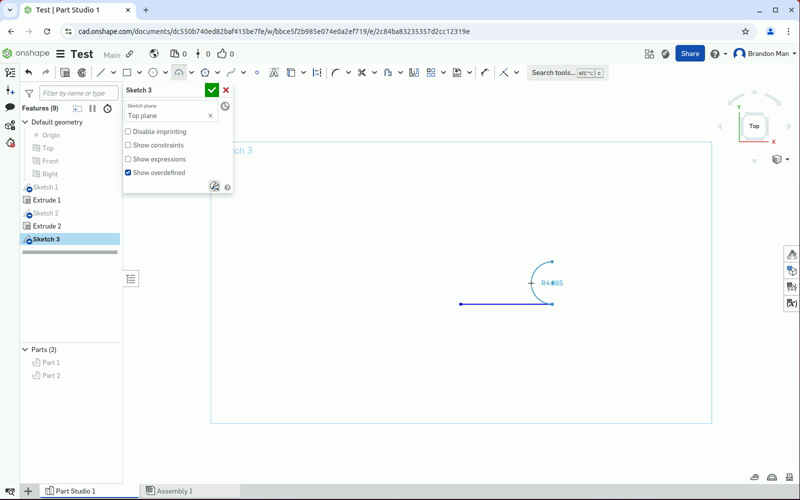
click(531, 282)
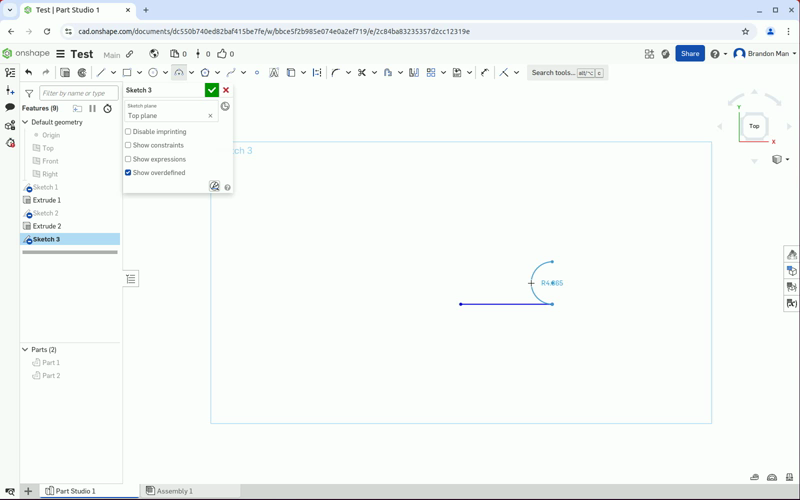
key_up(shift)
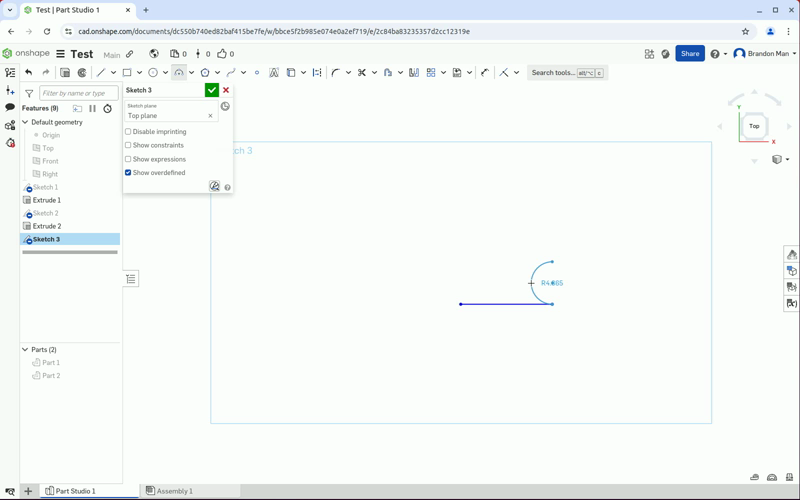
key(esc)
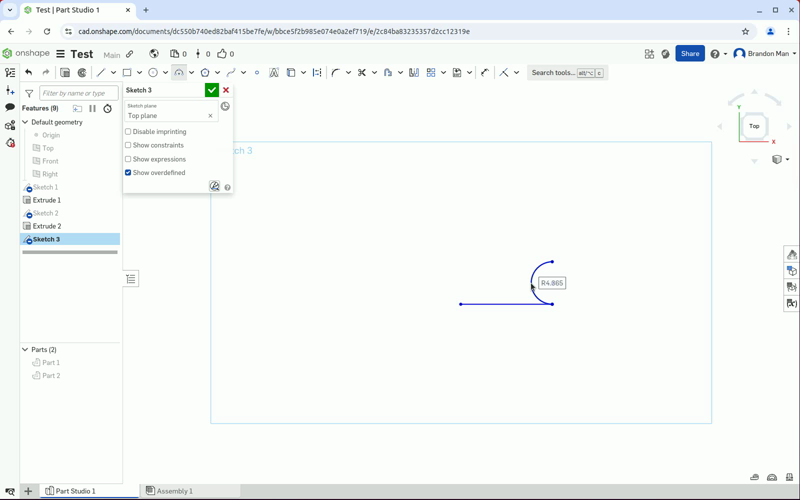
key(l)
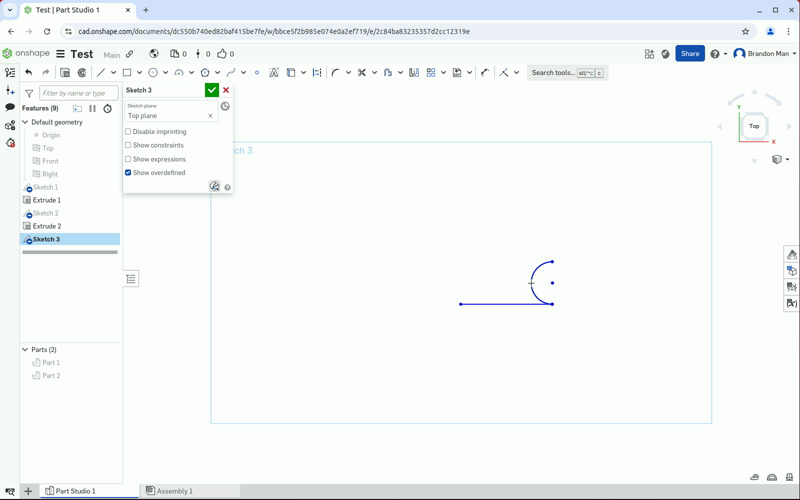
mouse_move(552, 261)
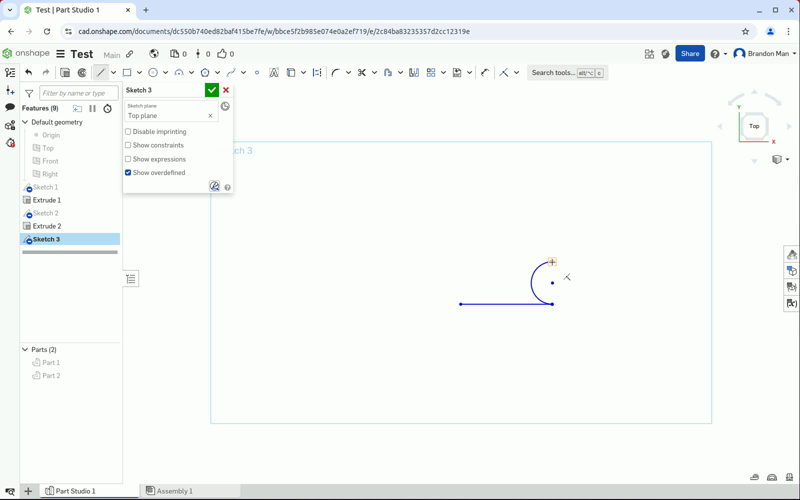
click(552, 261)
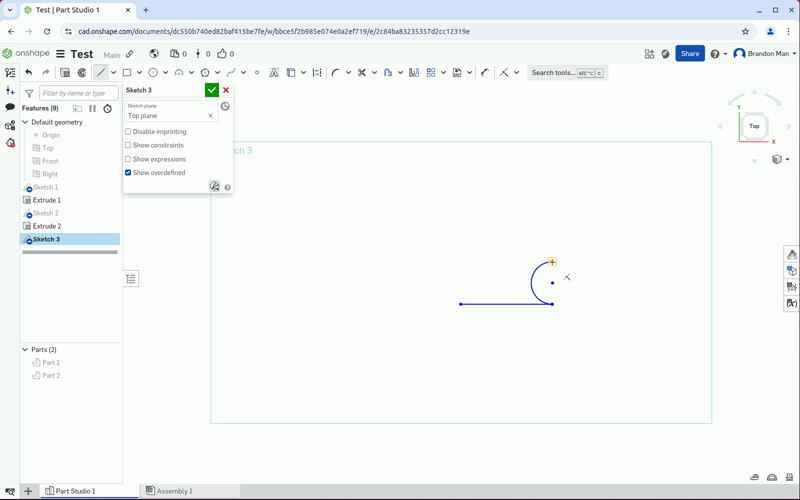
key_down(shift)
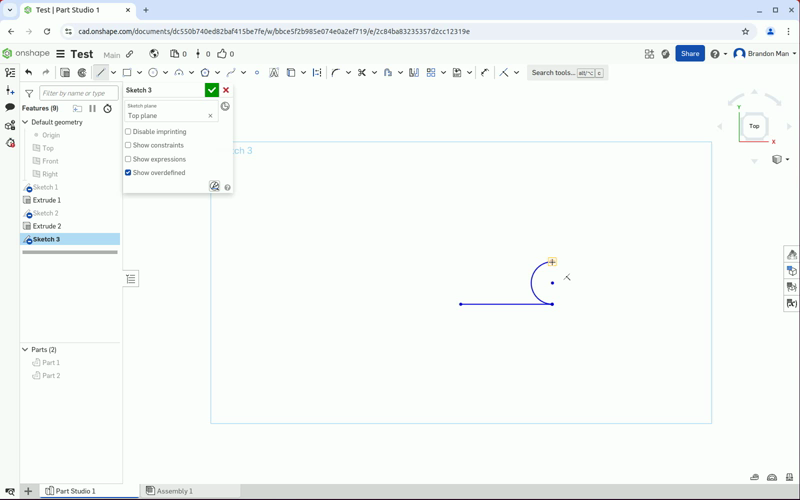
mouse_move(460, 261)
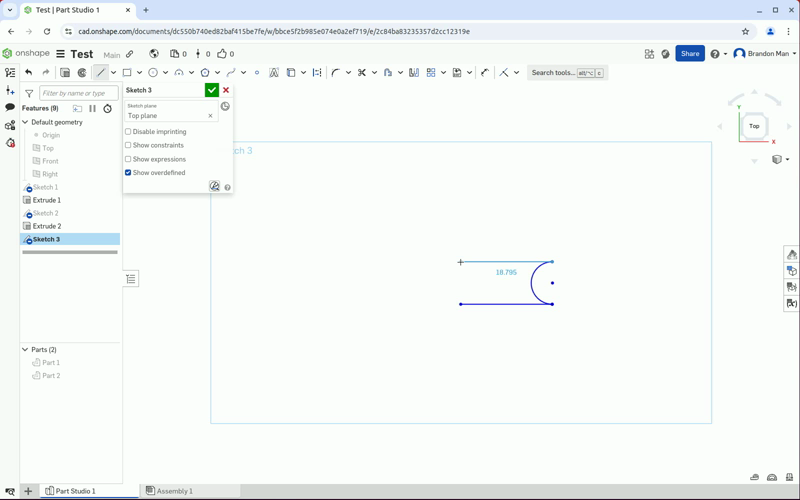
click(460, 261)
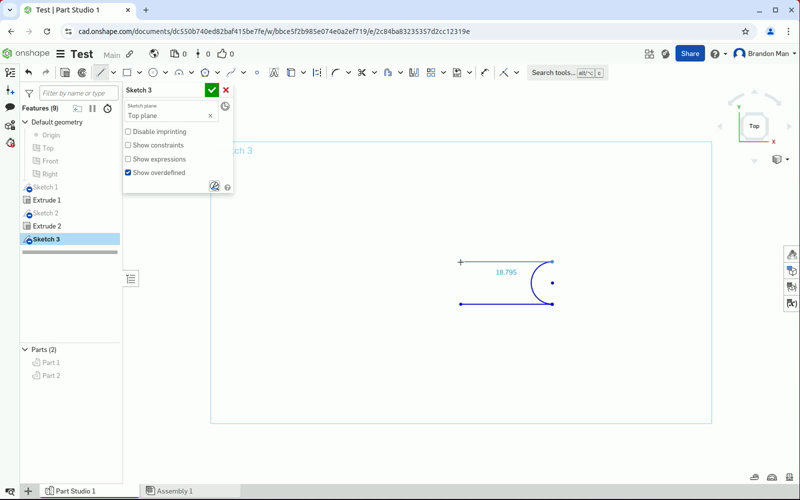
key_up(shift)
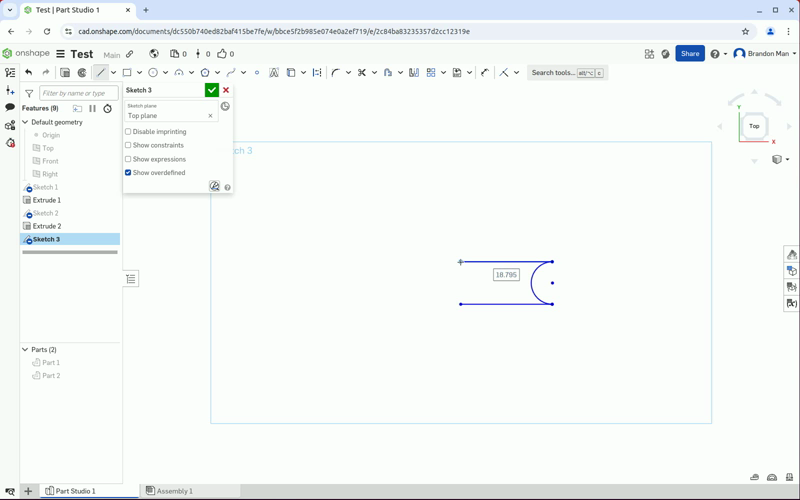
key(esc)
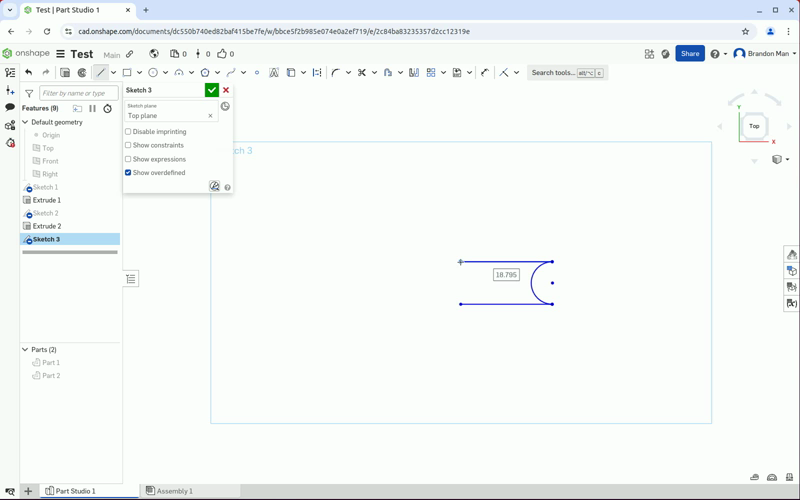
key(a)
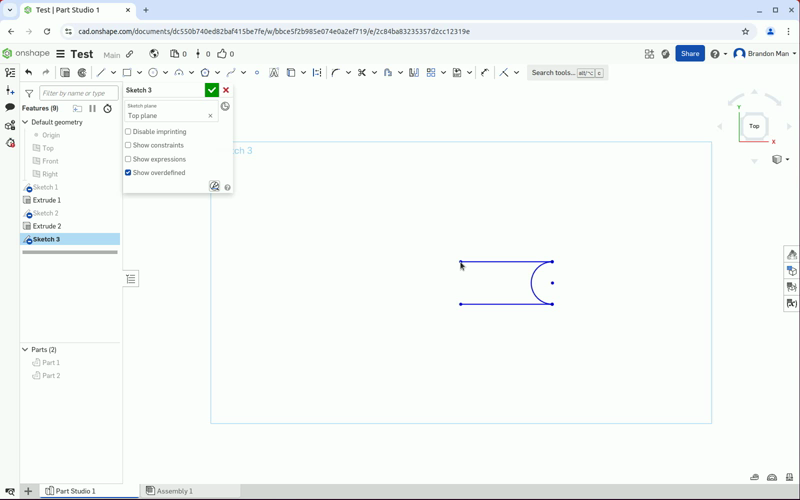
mouse_move(460, 261)
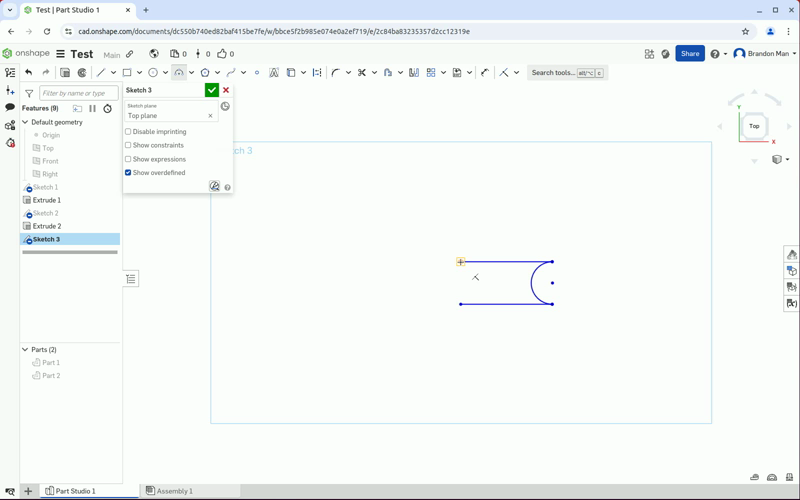
click(460, 261)
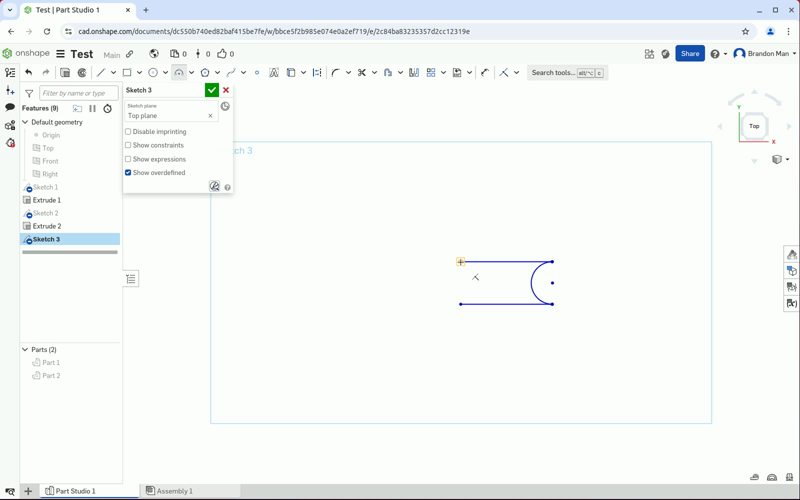
mouse_move(460, 304)
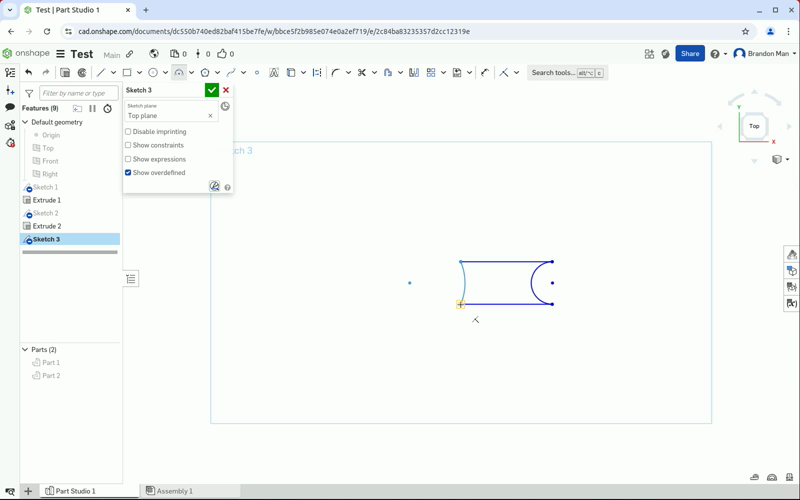
click(460, 304)
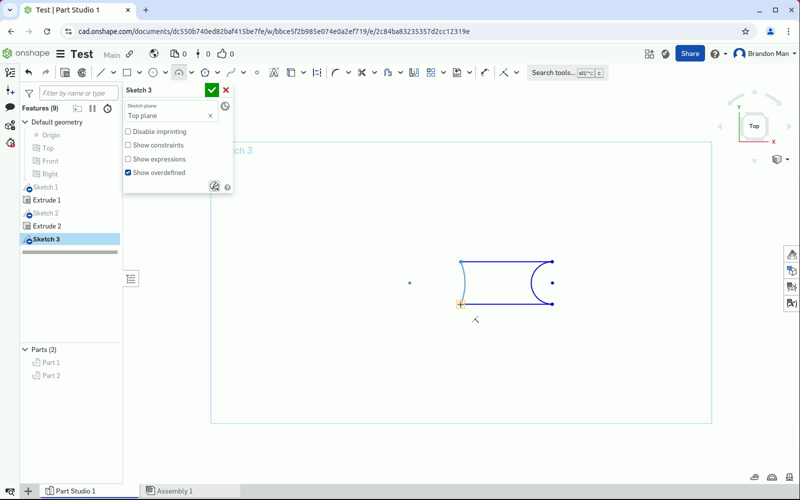
key_down(shift)
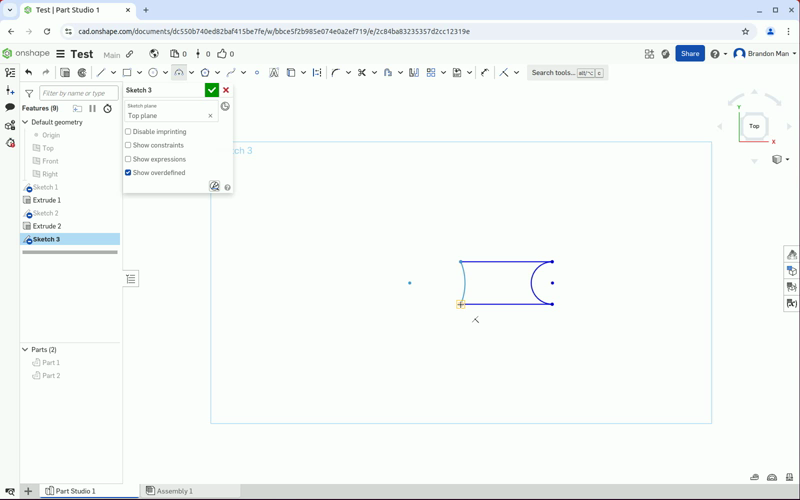
mouse_move(482, 282)
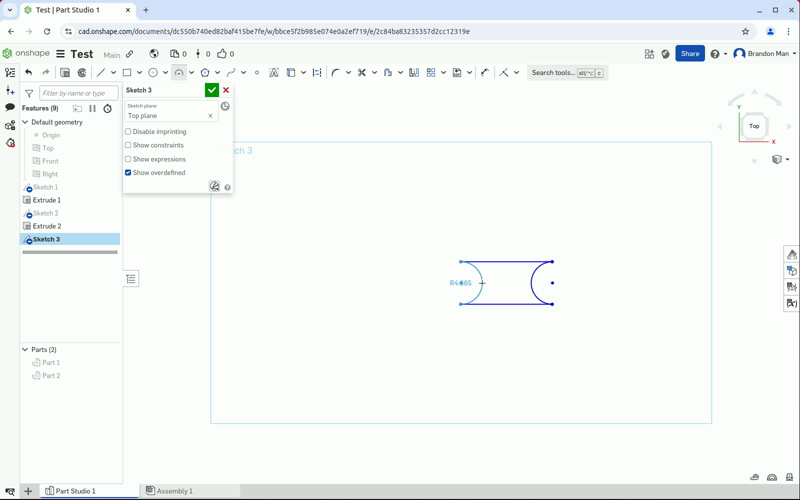
click(482, 282)
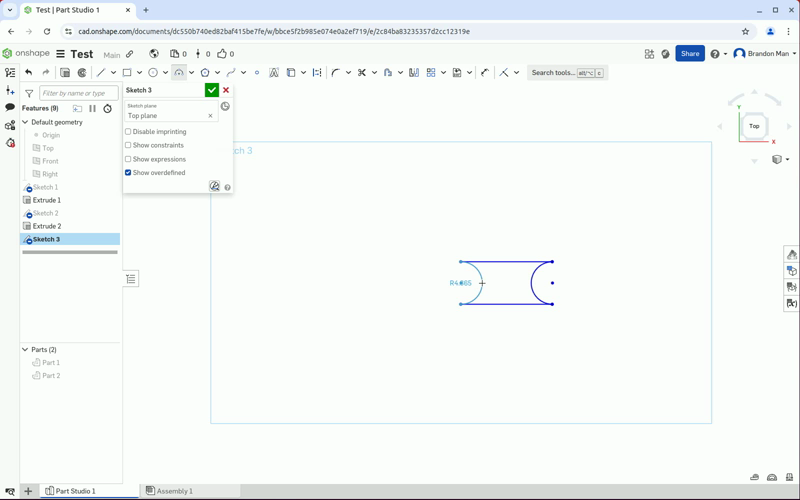
key_up(shift)
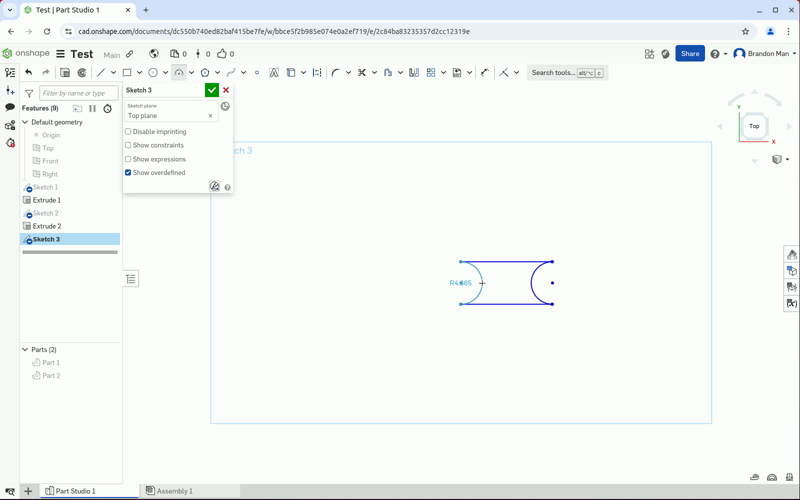
key(esc)
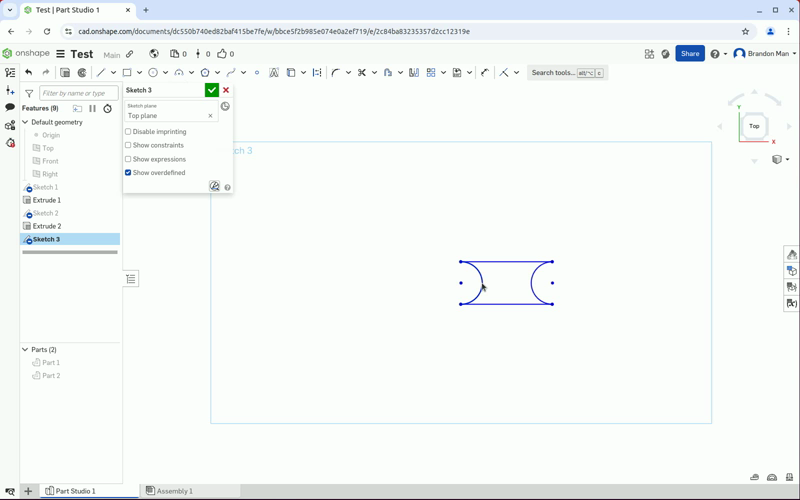
mouse_move(544, 283)
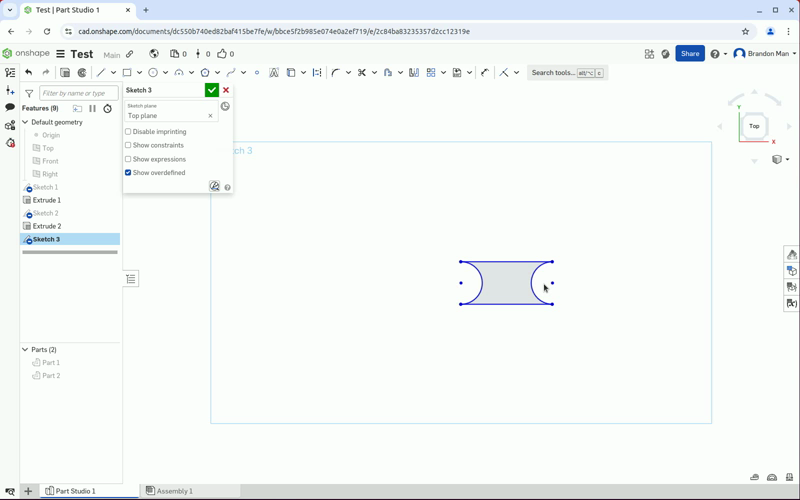
scroll(6)
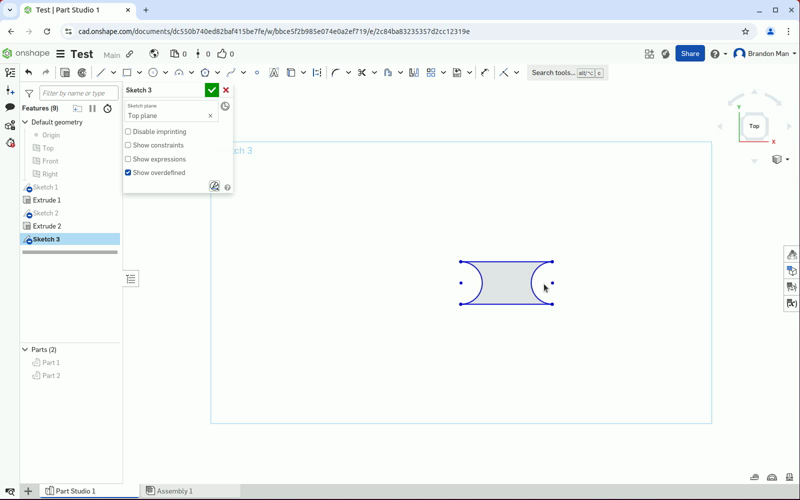
scroll(6)
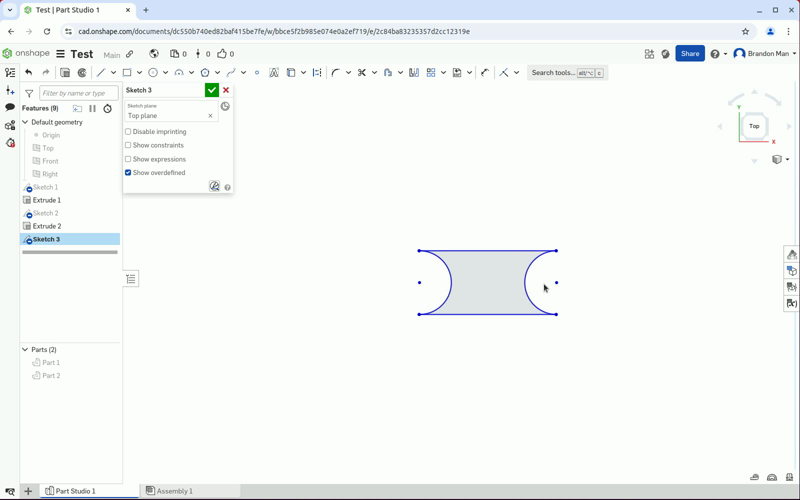
scroll(6)
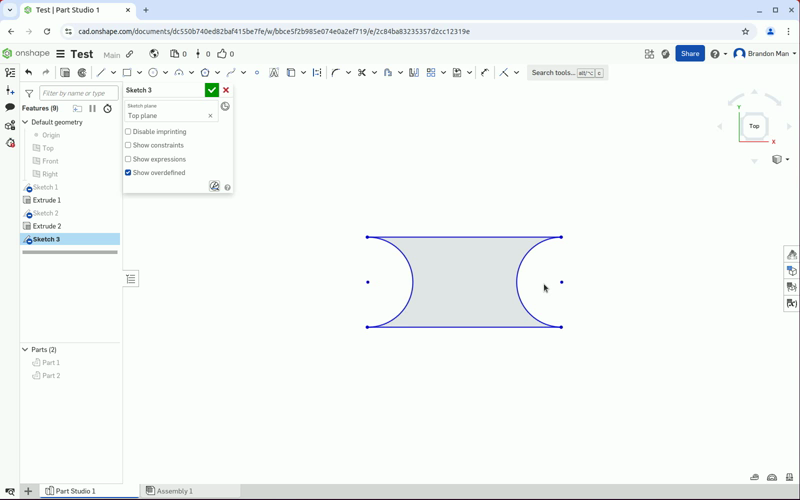
scroll(6)
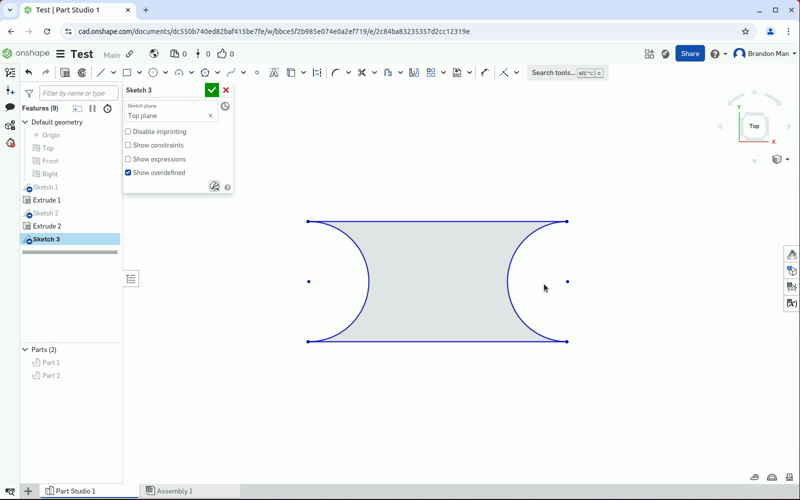
scroll(6)
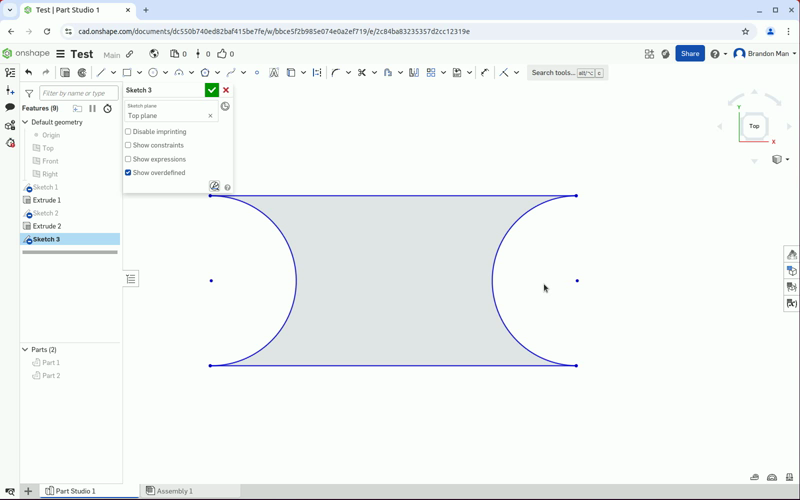
scroll(6)
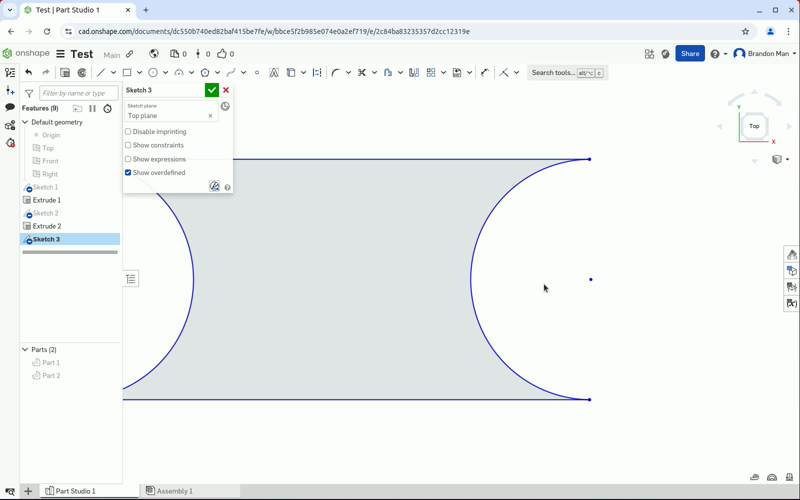
scroll(6)
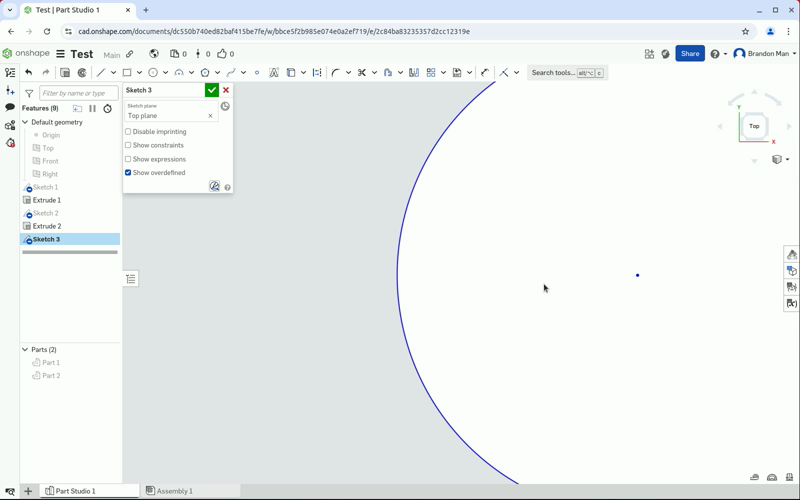
click(544, 283)
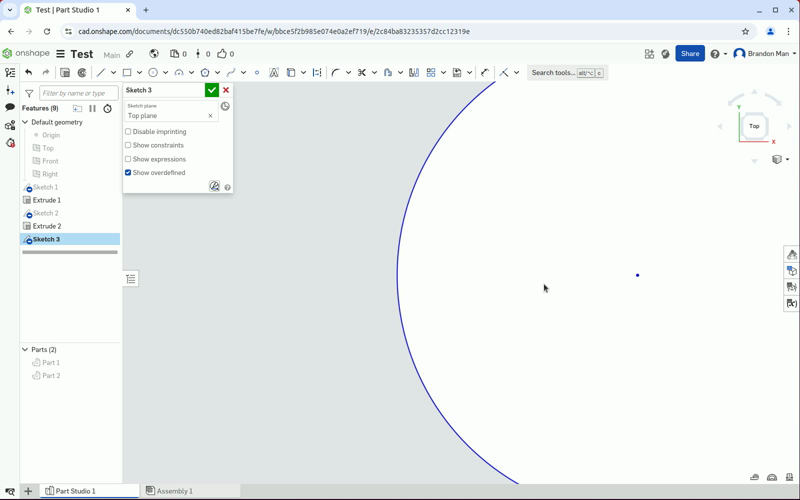
scroll(-6)
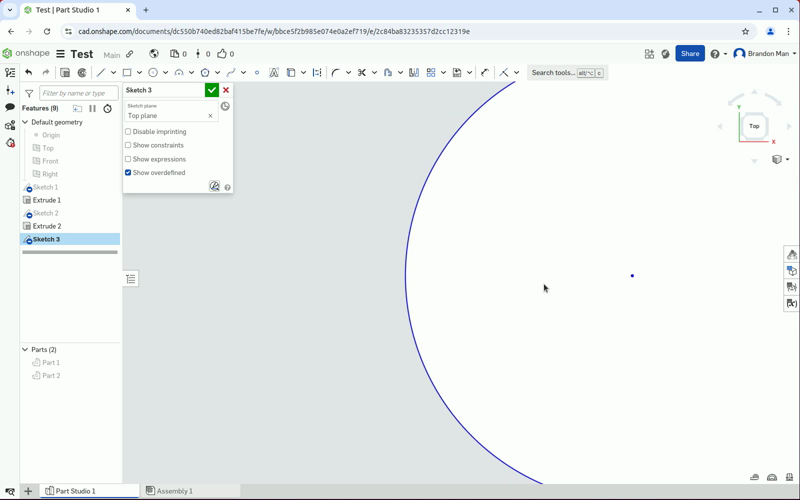
scroll(-6)
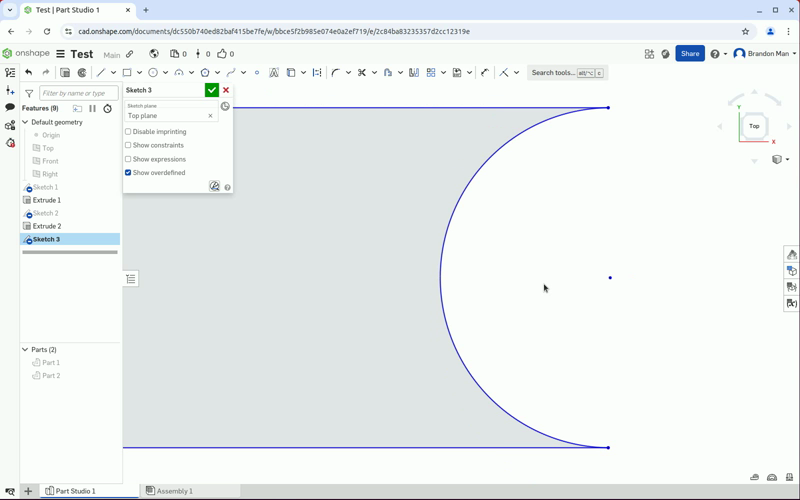
scroll(-6)
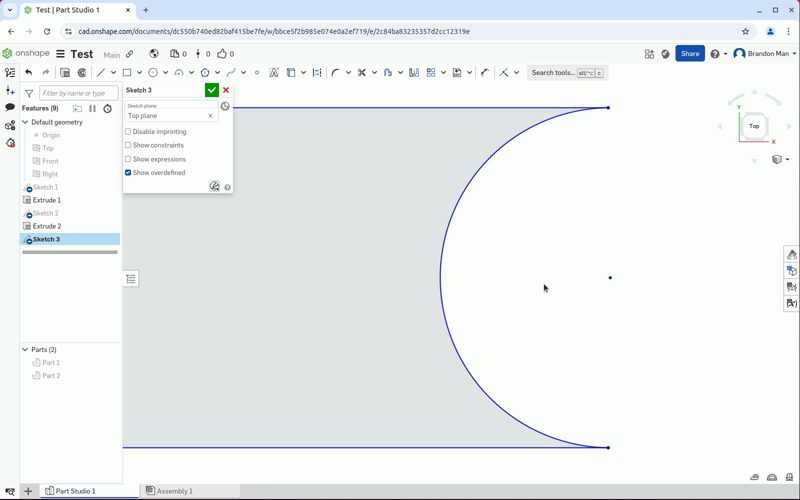
scroll(-6)
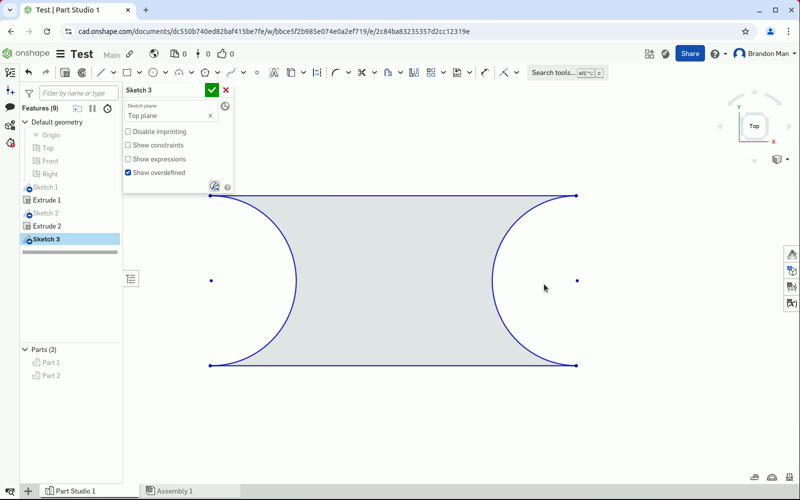
scroll(-6)
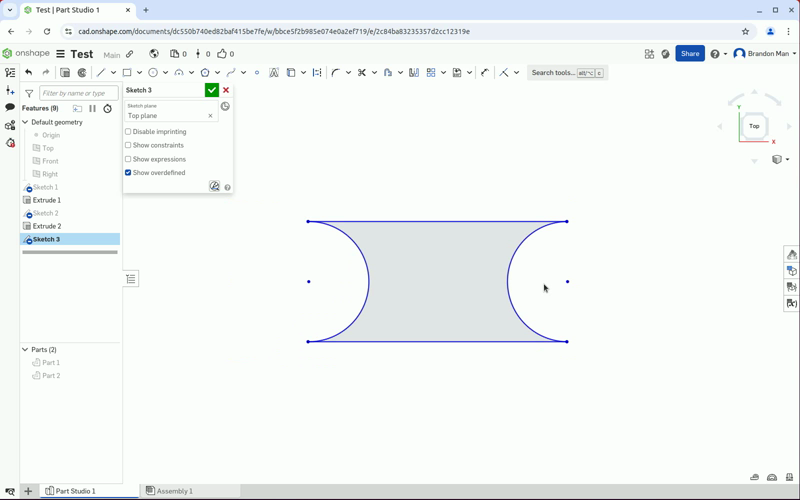
scroll(-6)
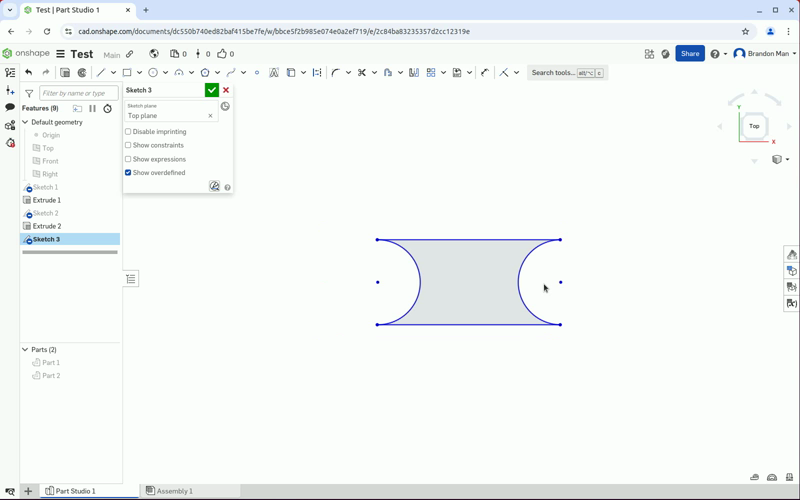
scroll(-6)
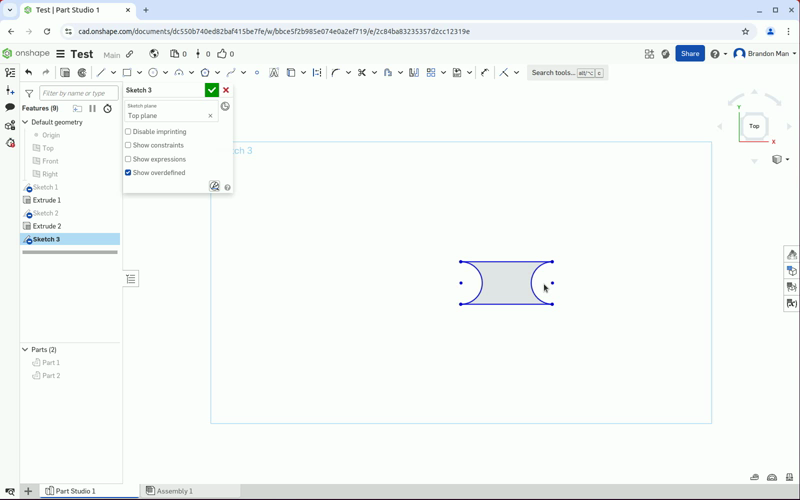
mouse_move(73, 352)
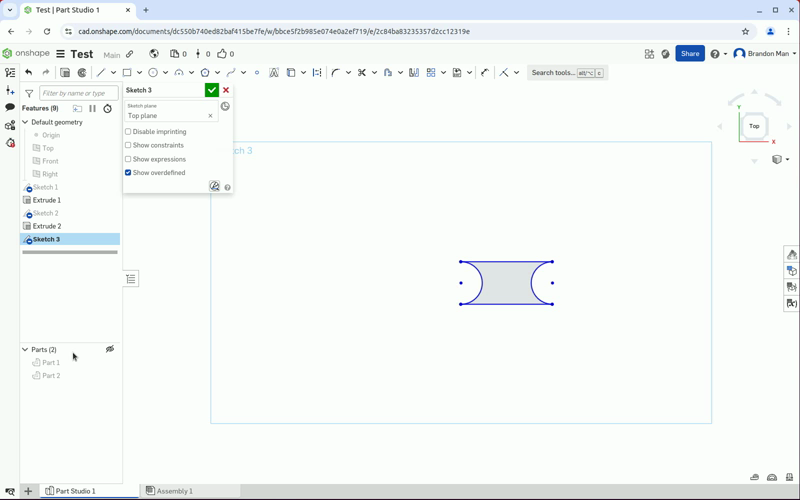
key(shift+y)
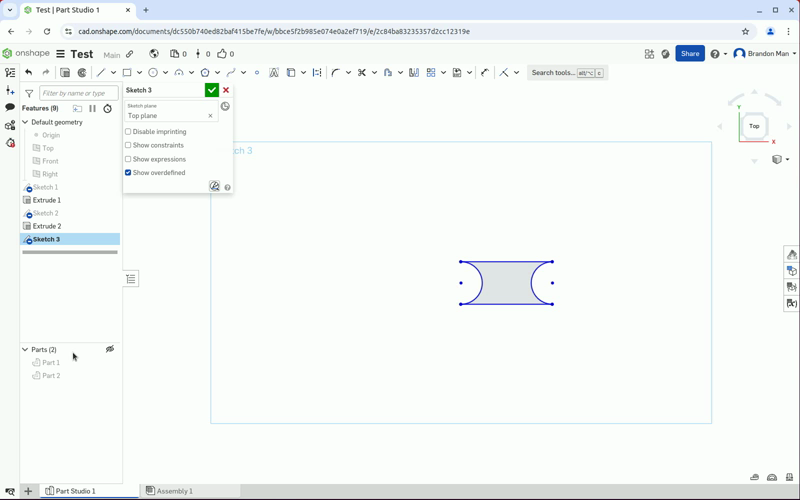
key(shift+e)
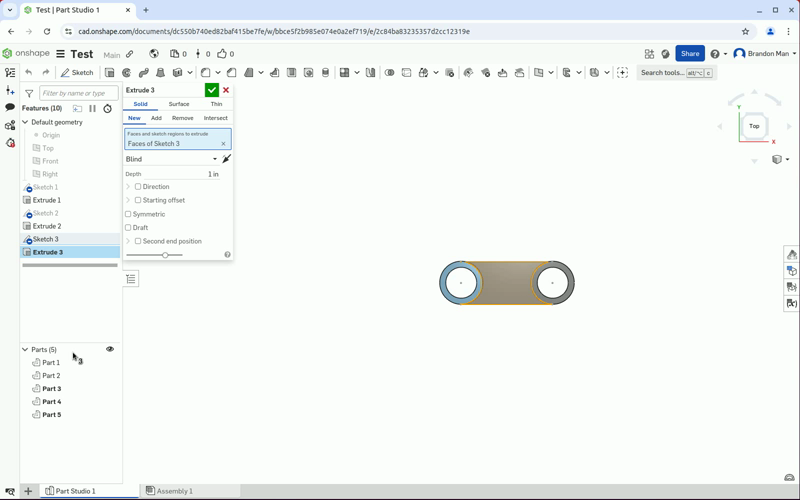
mouse_move(143, 106)
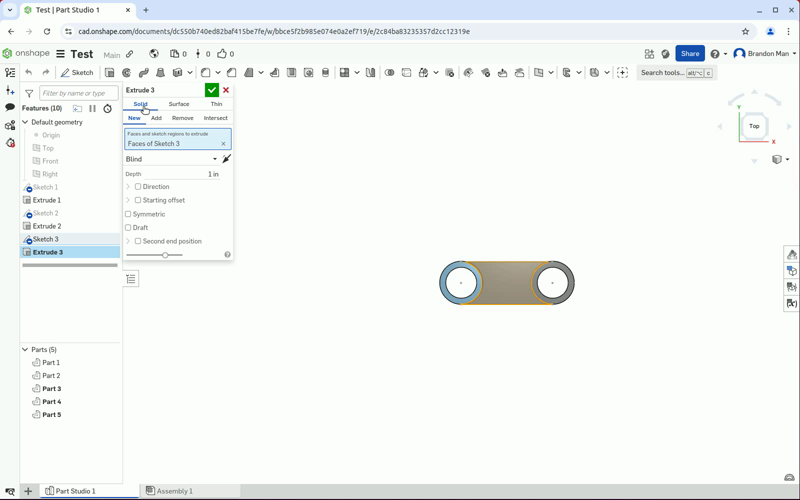
click(143, 106)
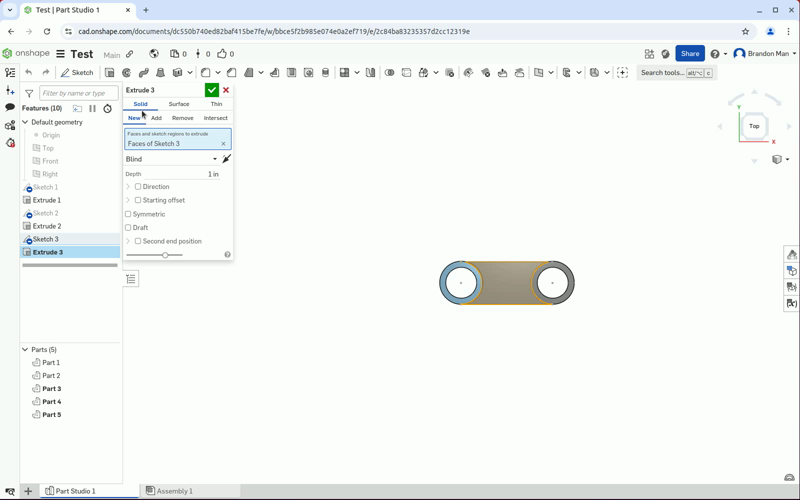
mouse_move(137, 120)
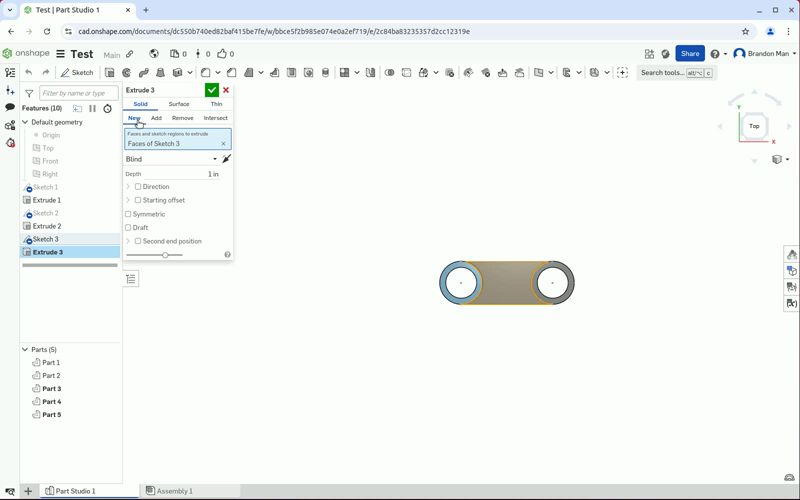
click(137, 120)
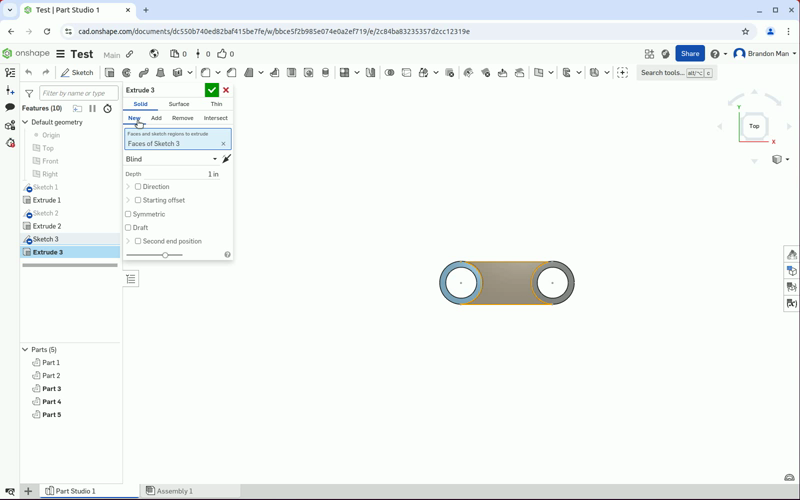
key(tab, 4)
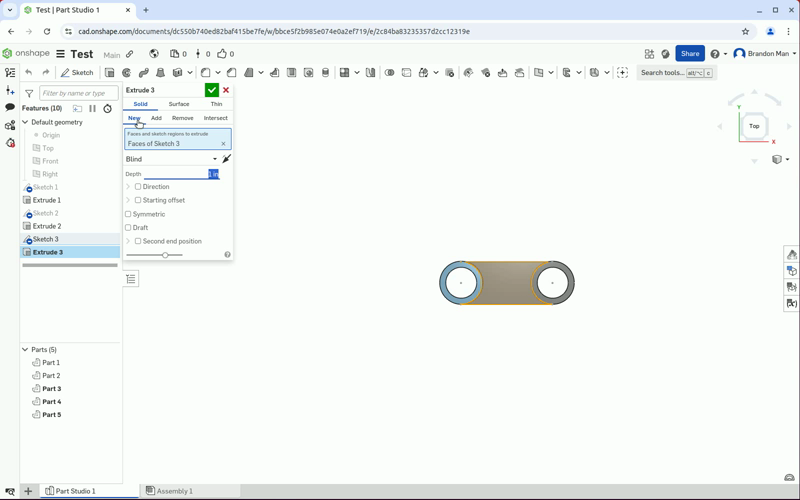
text(12.517)
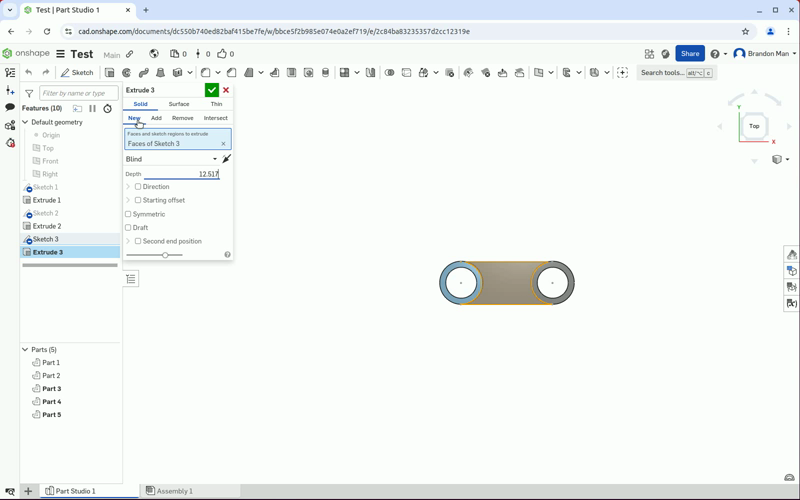
key(enter)
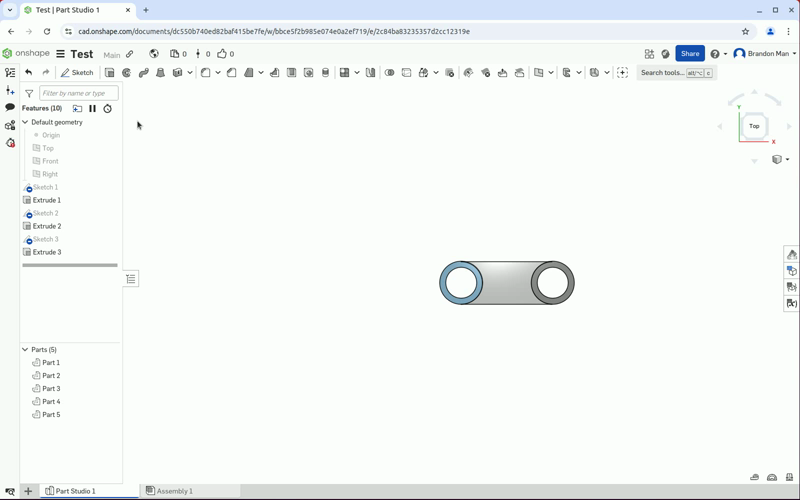
key(shift+h)
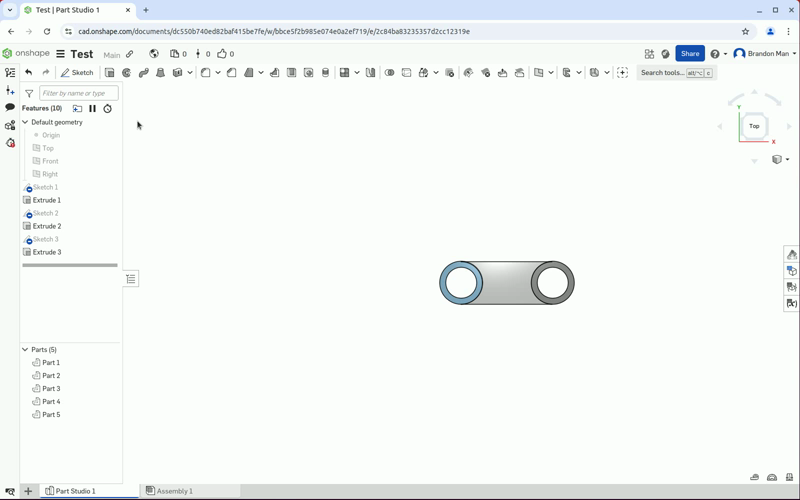
key(shift+h)
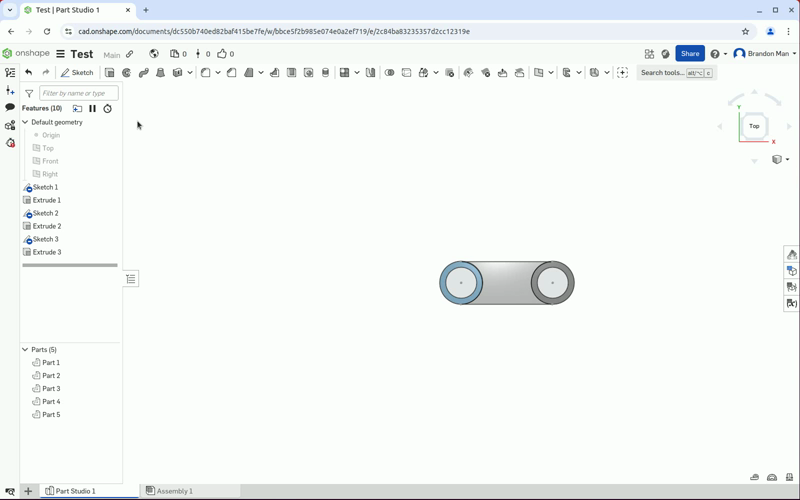
key(shift+7)
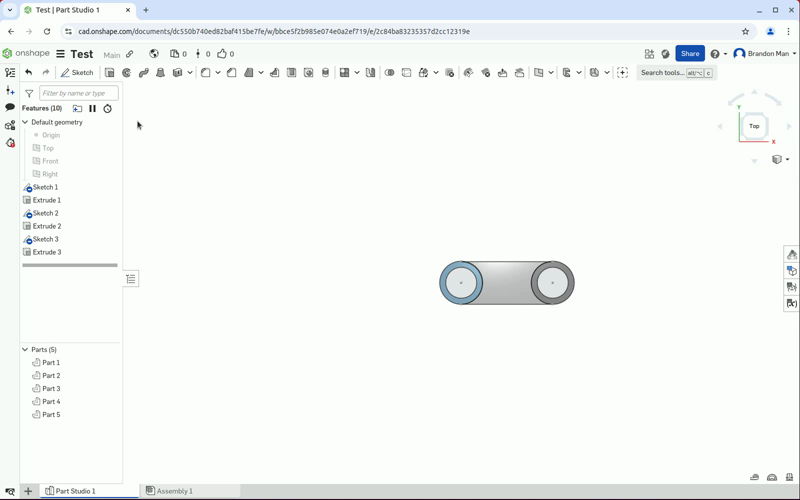
key(up, 3)
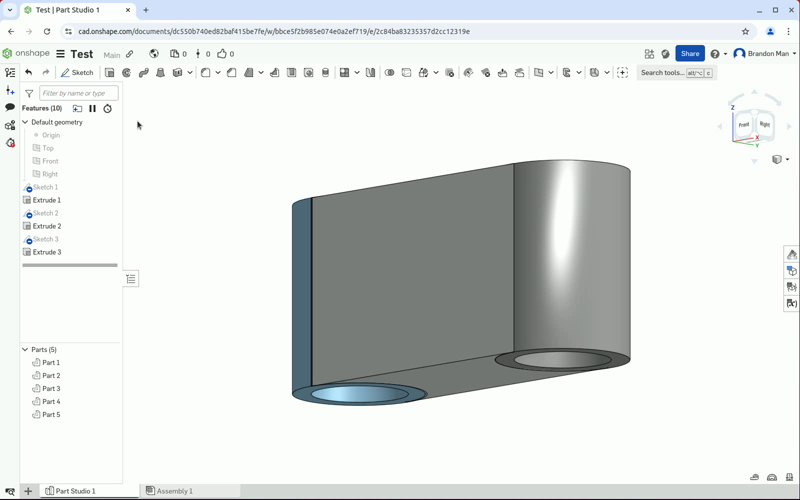
key(left, 3)
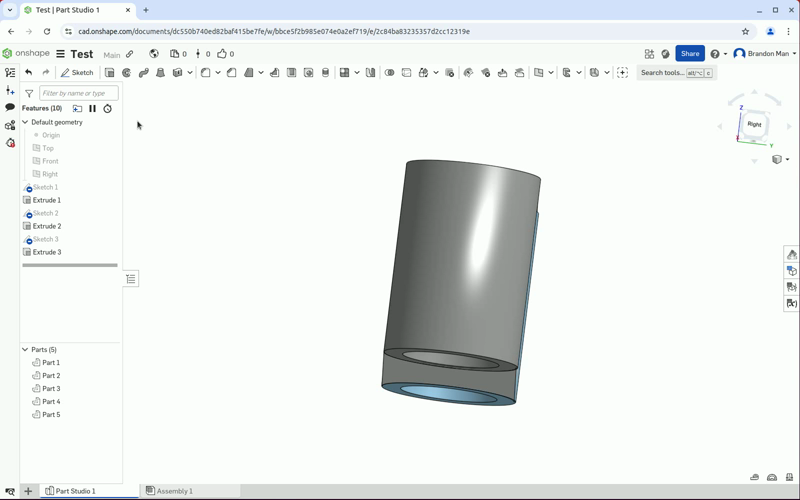
key(right, 3)
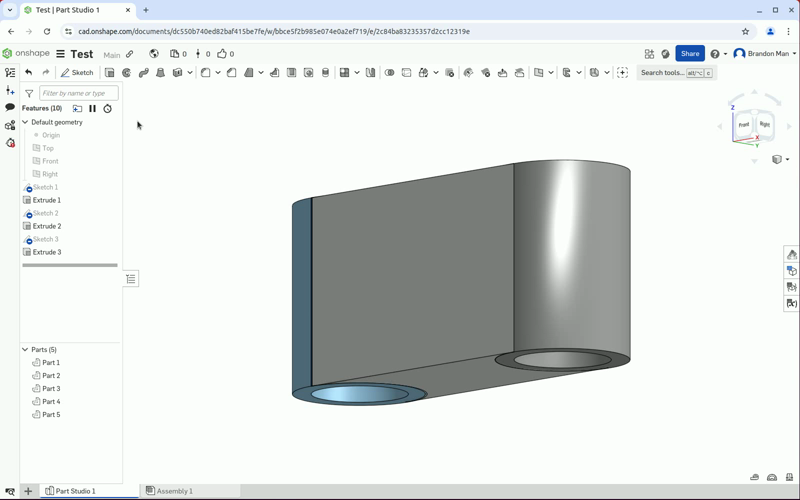
key(down, 3)
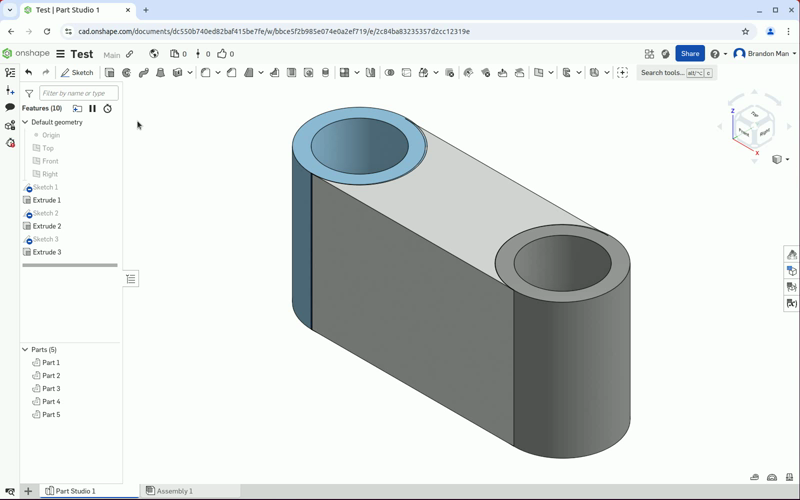
mouse_move(73, 189)
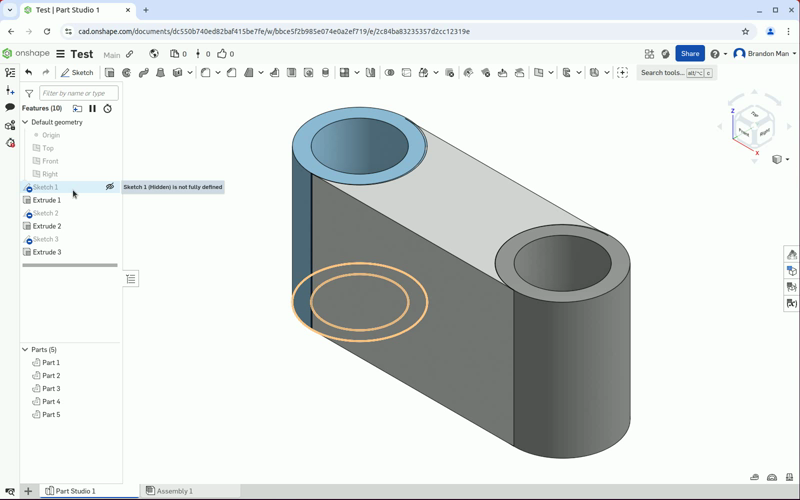
click(73, 189)